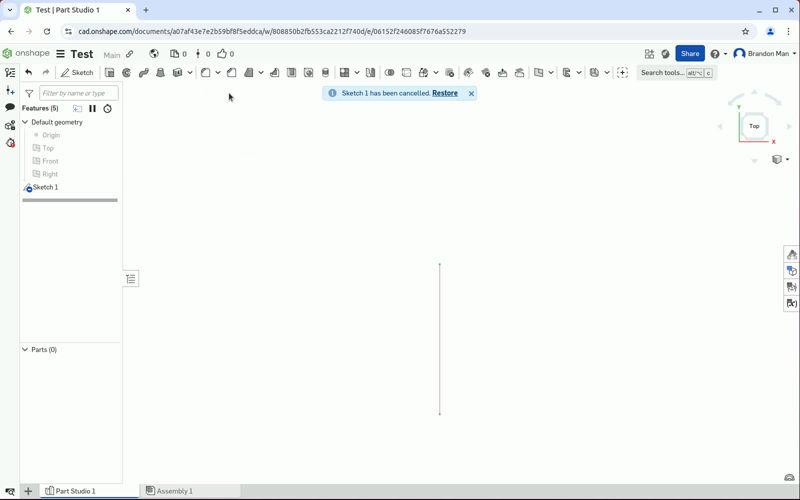
key(shift+h)
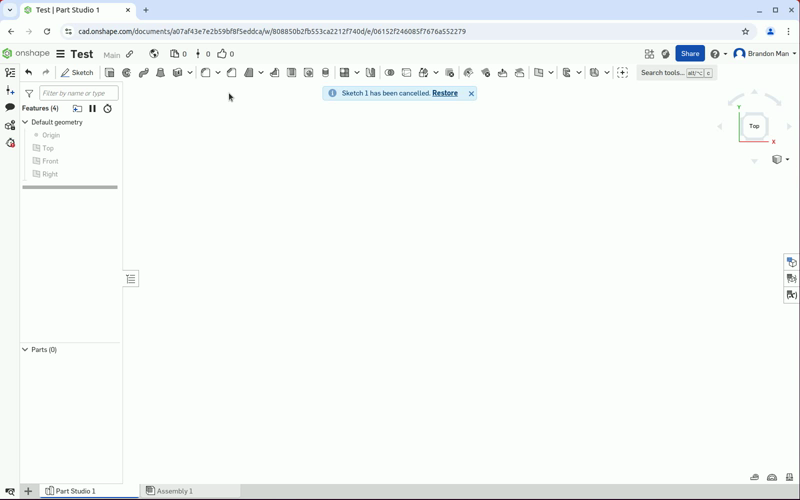
mouse_move(73, 352)
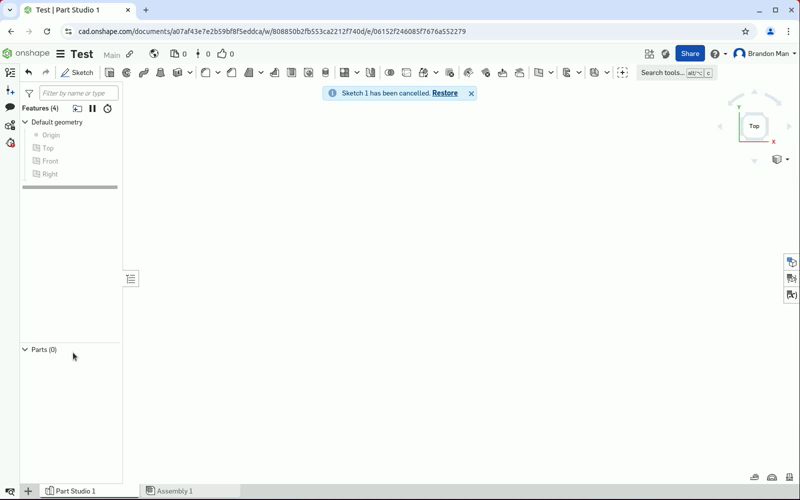
key(y)
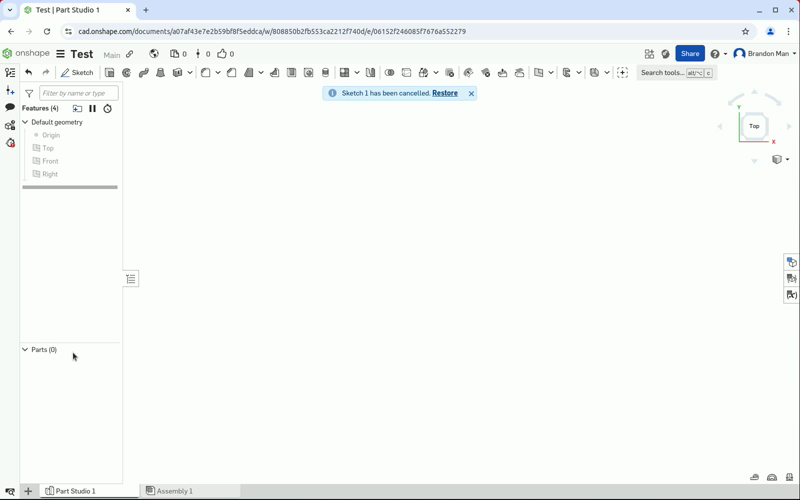
key(shift+p)
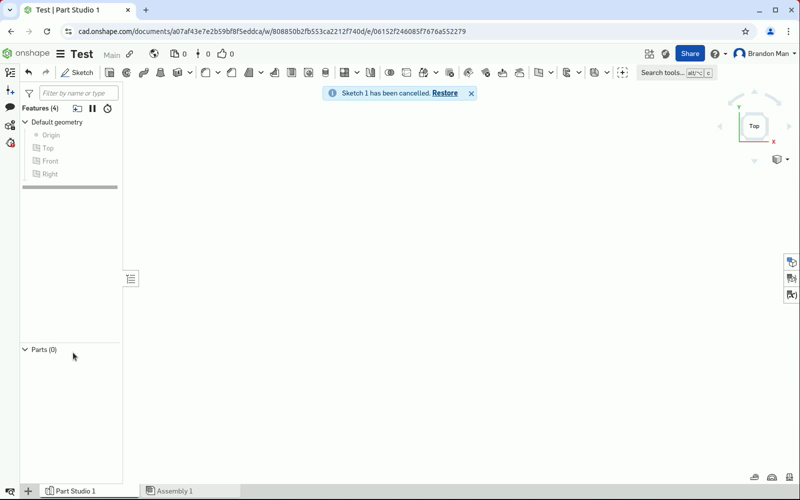
key(space)
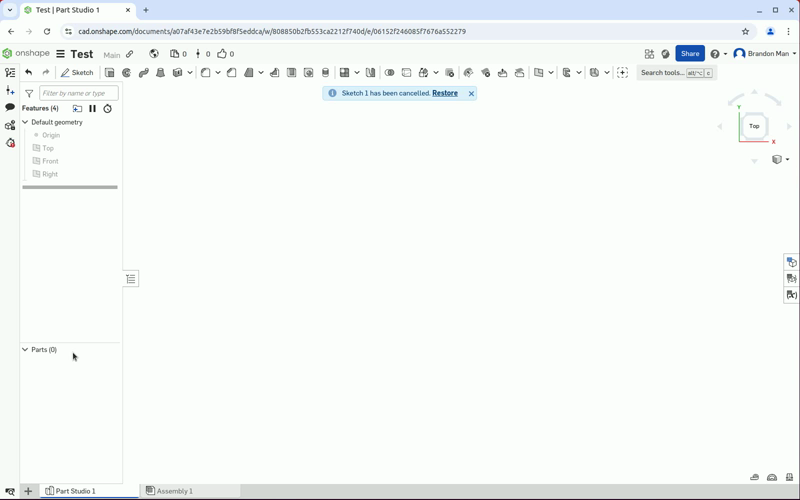
key_down(shift)
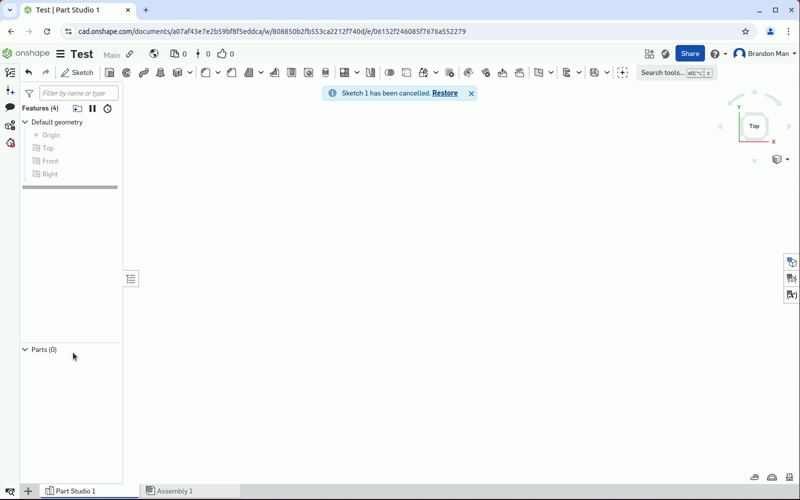
key(up)
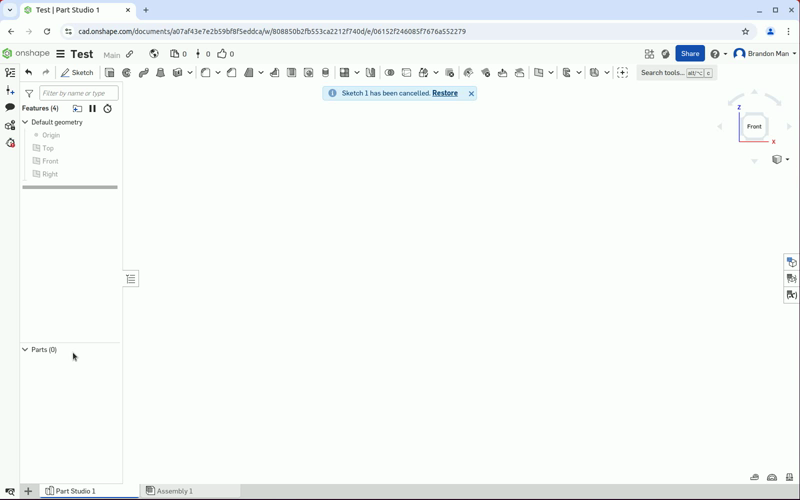
key_up(shift)
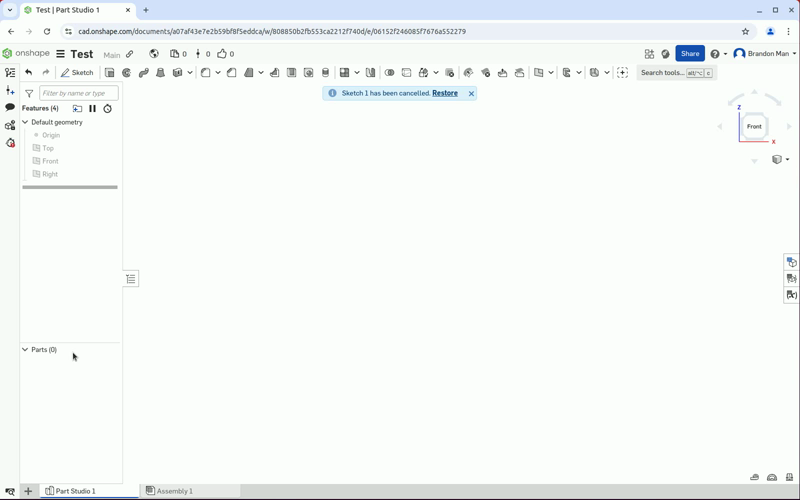
mouse_move(73, 352)
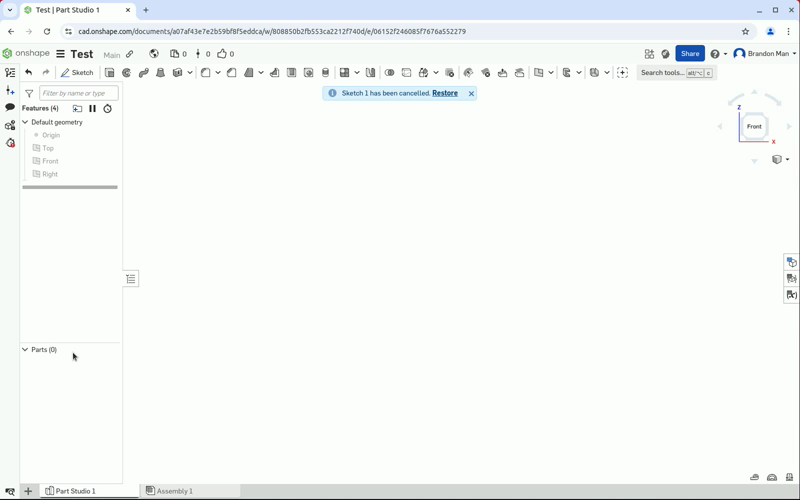
key(shift+y)
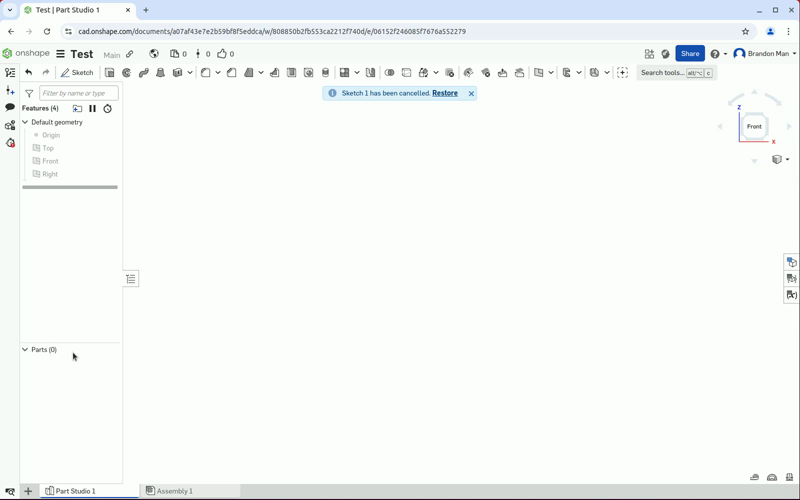
key(shift+s)
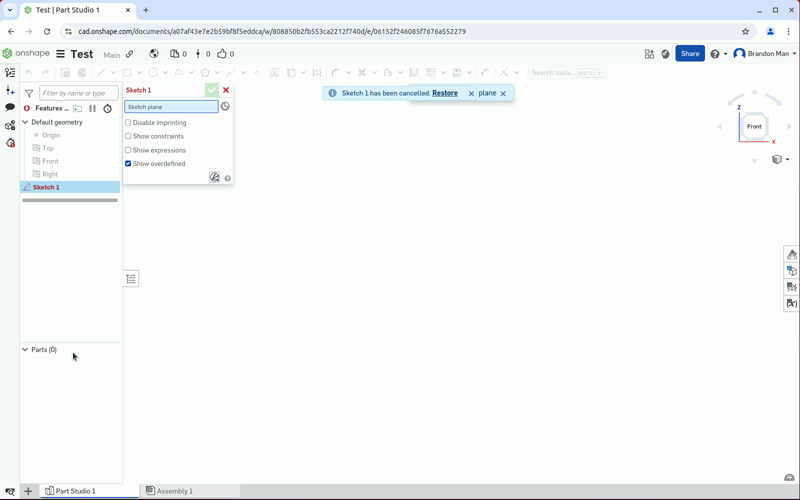
mouse_move(73, 163)
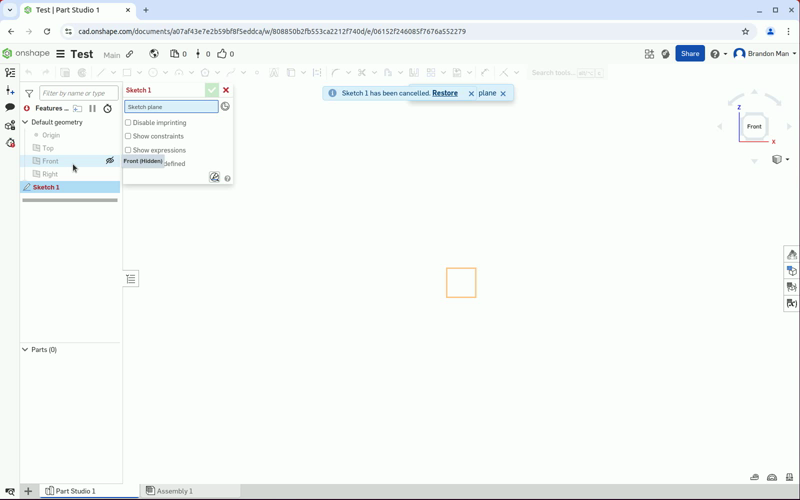
click(73, 163)
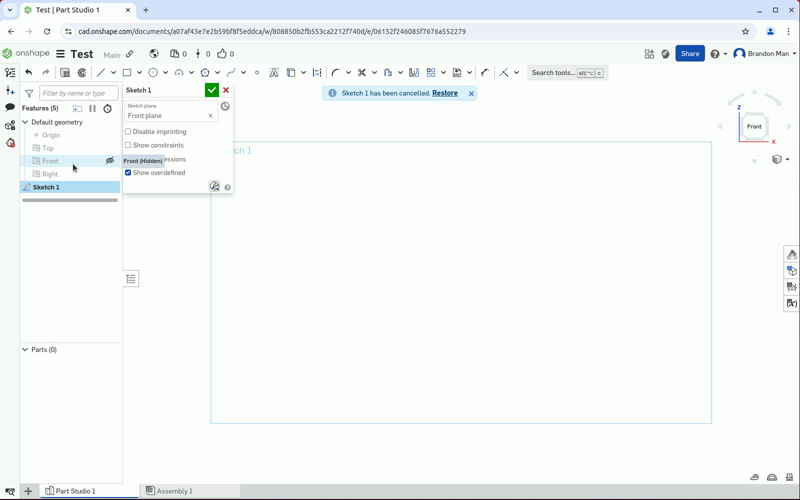
mouse_move(73, 352)
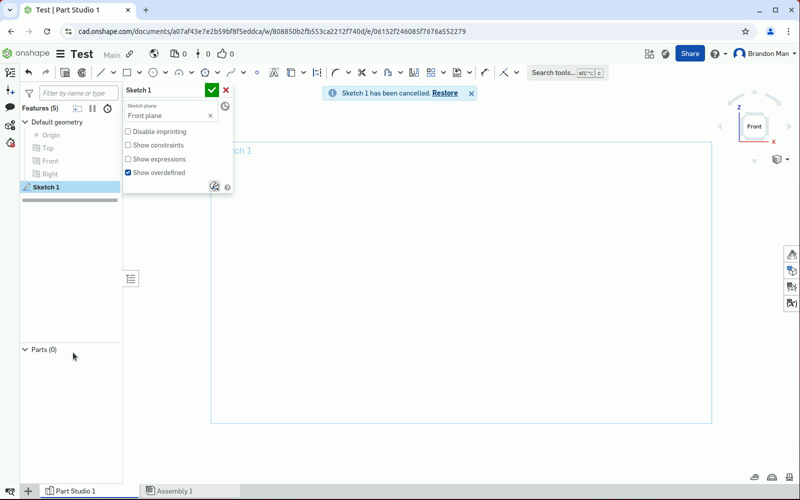
key(y)
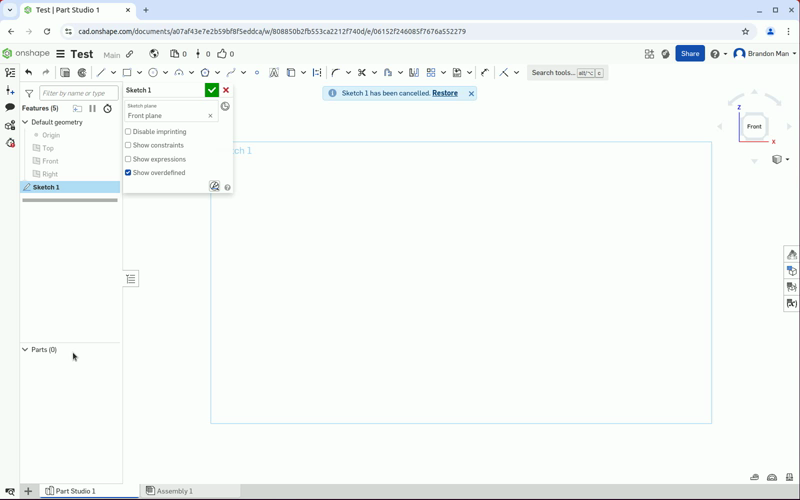
key(l)
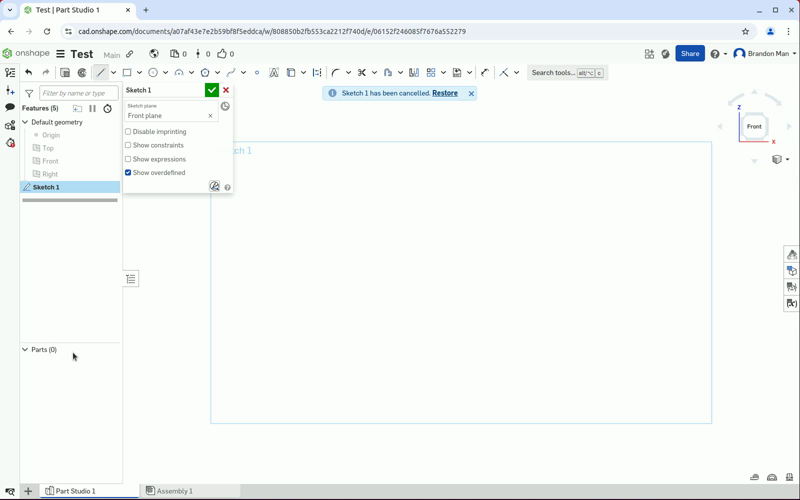
key_down(shift)
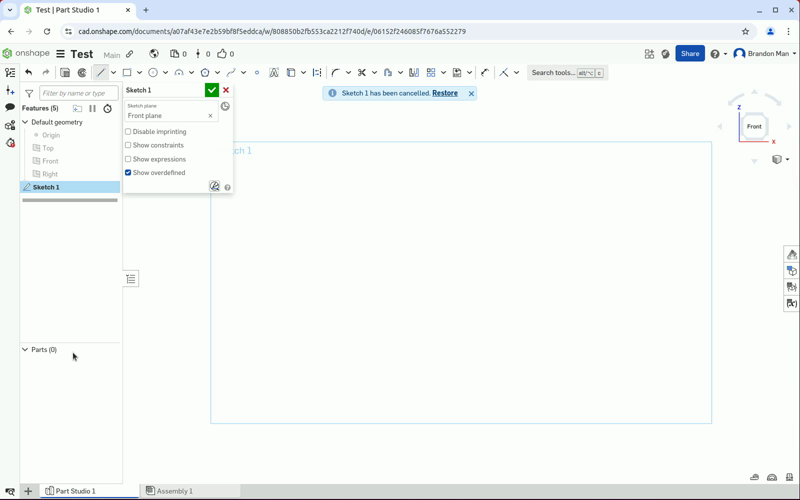
mouse_move(378, 257)
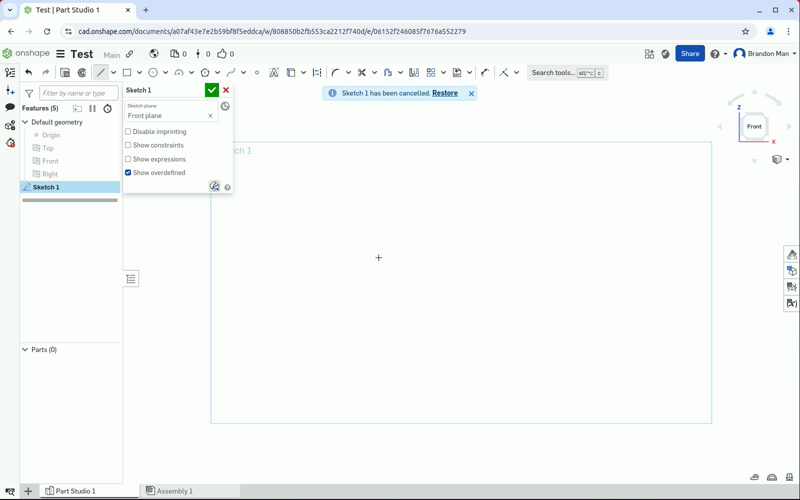
click(378, 257)
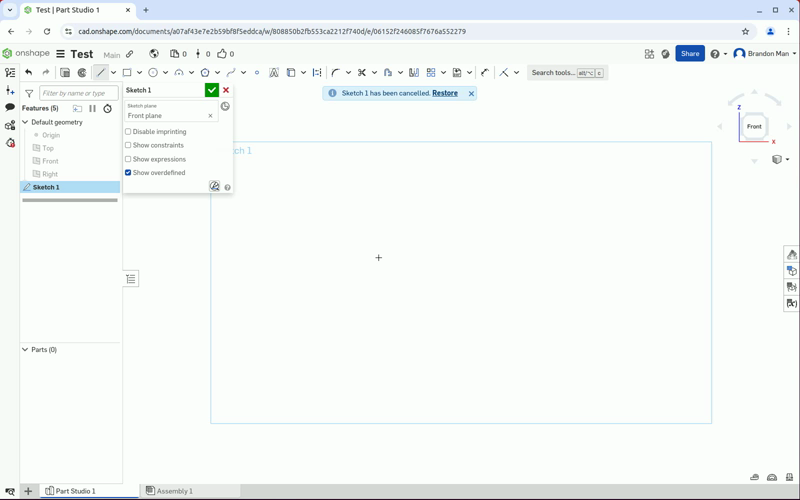
key_up(shift)
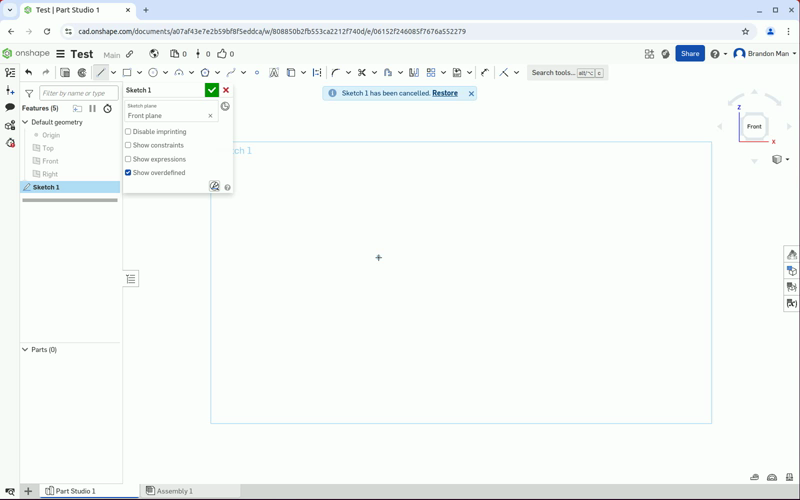
key_down(shift)
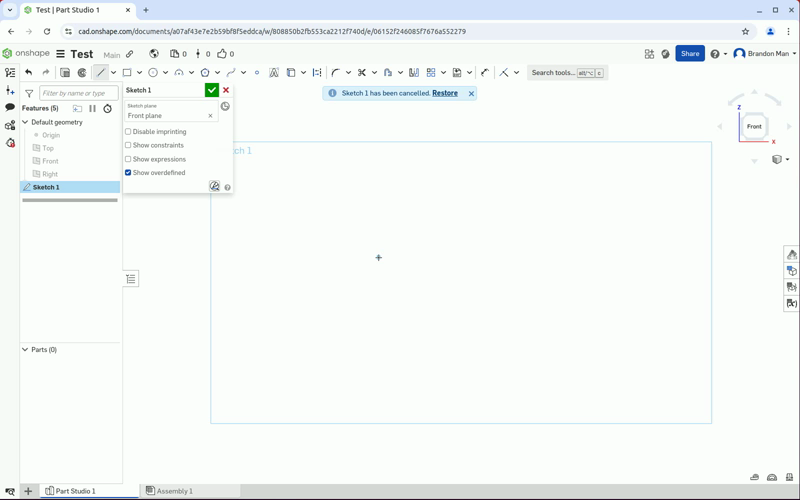
mouse_move(490, 257)
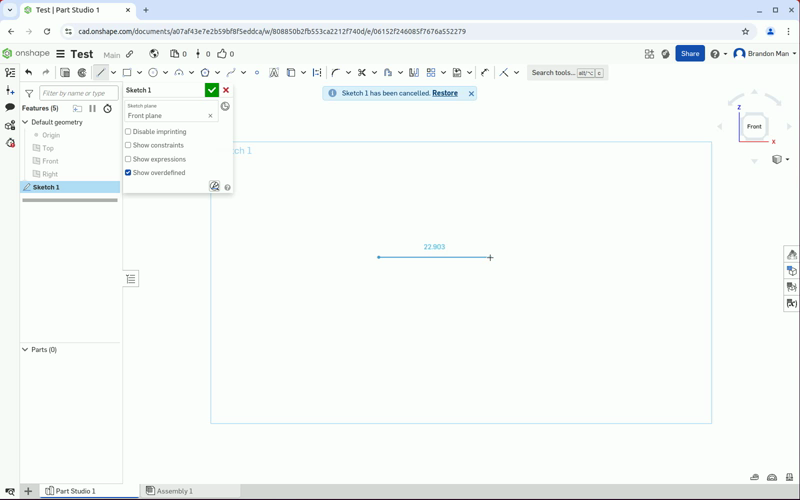
click(490, 257)
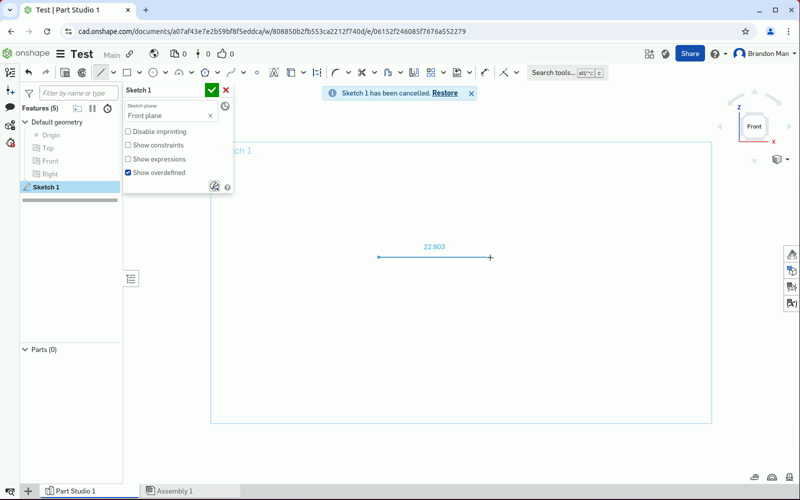
key_up(shift)
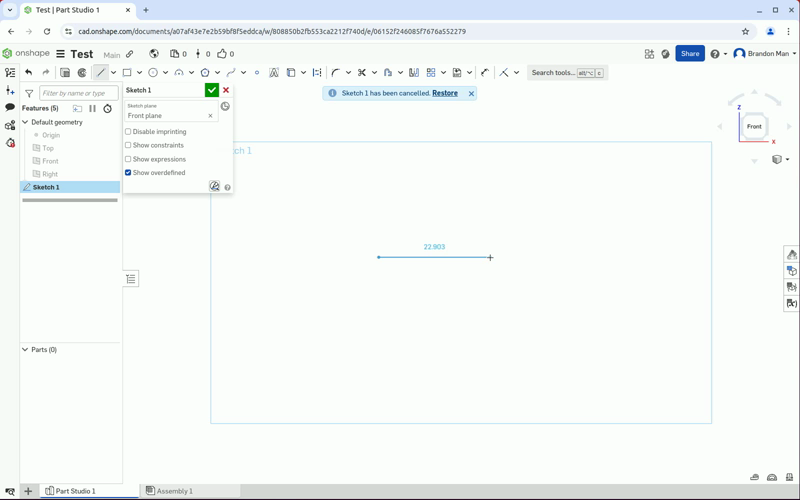
key_down(shift)
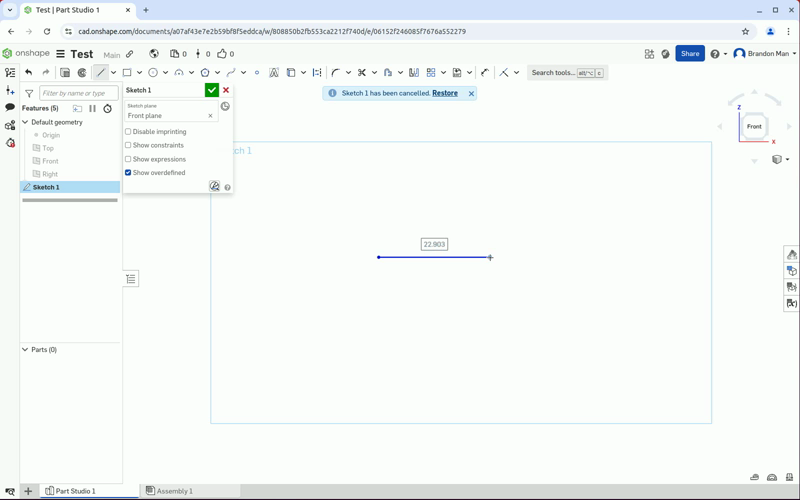
mouse_move(520, 257)
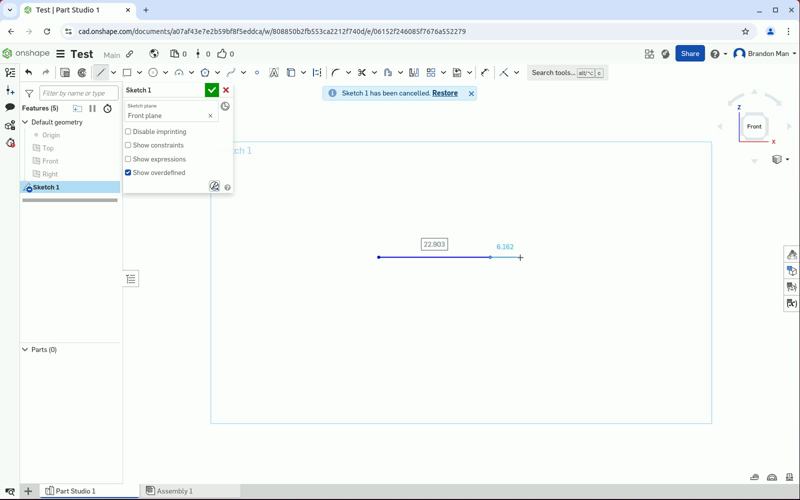
mouse_move(490, 201)
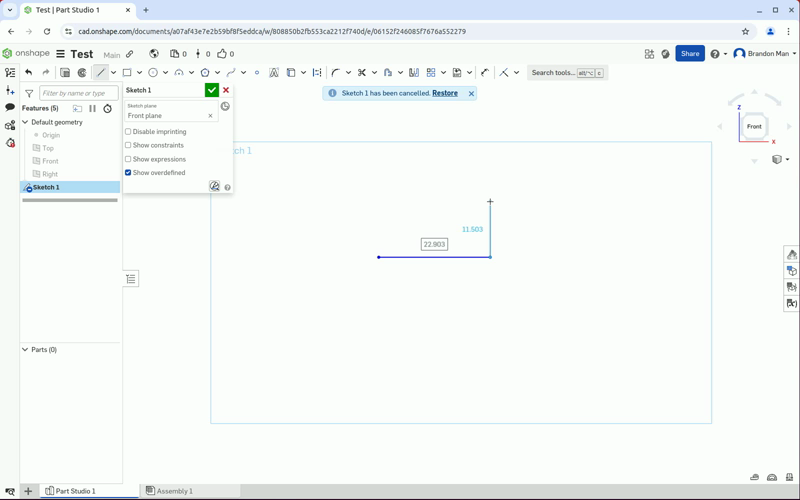
click(490, 201)
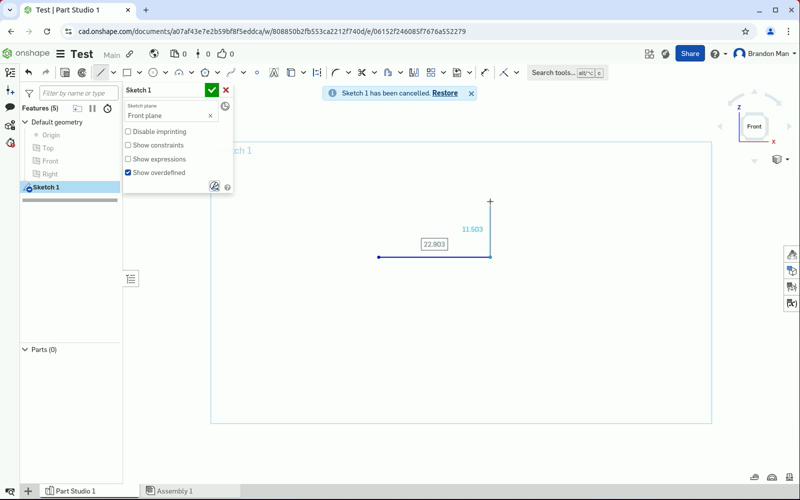
key_up(shift)
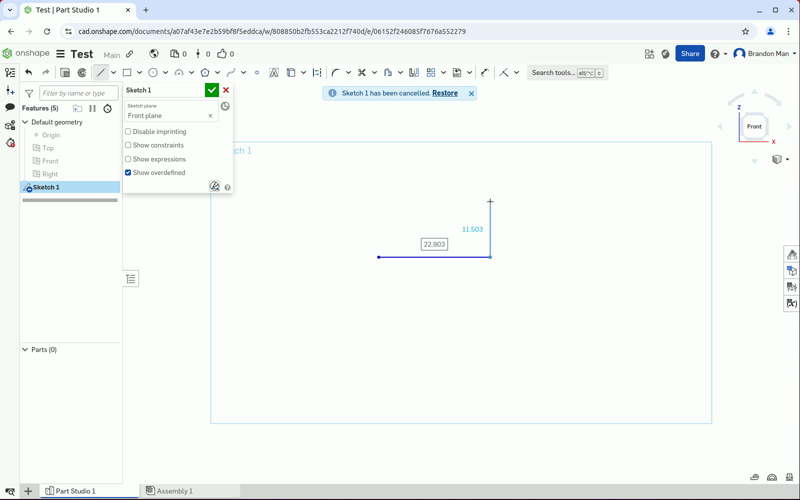
key_down(shift)
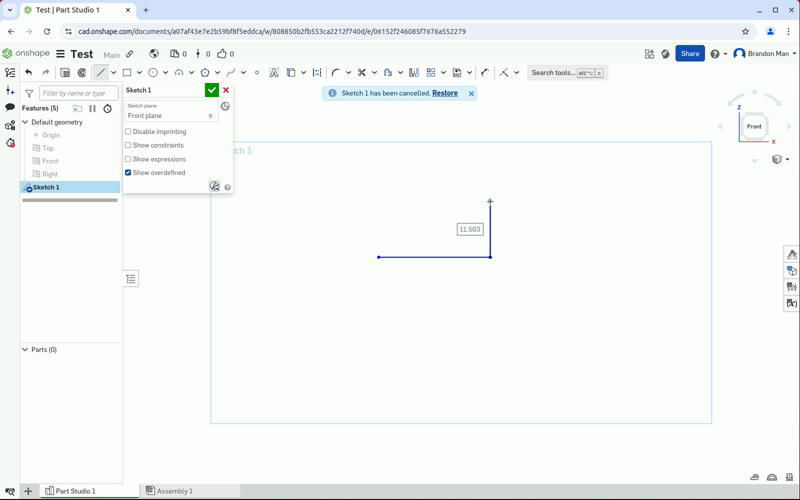
mouse_move(378, 201)
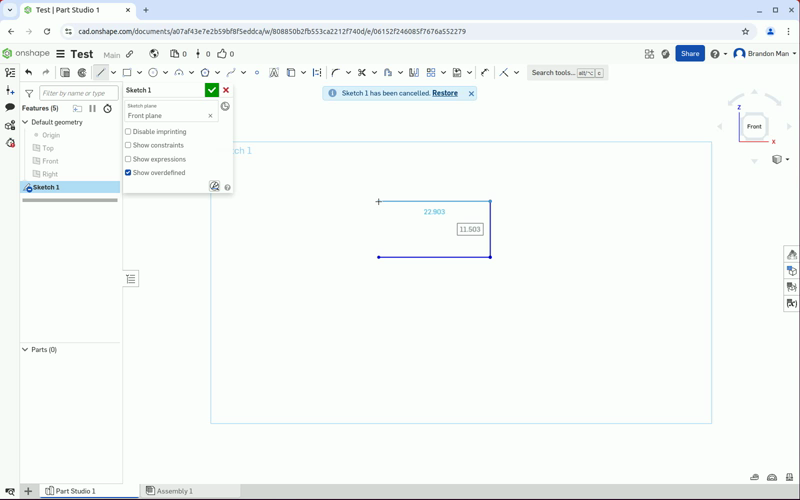
click(378, 201)
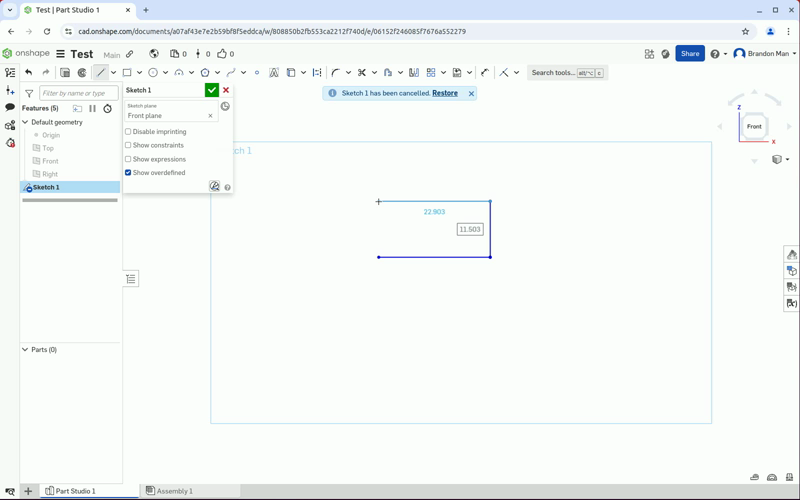
key_up(shift)
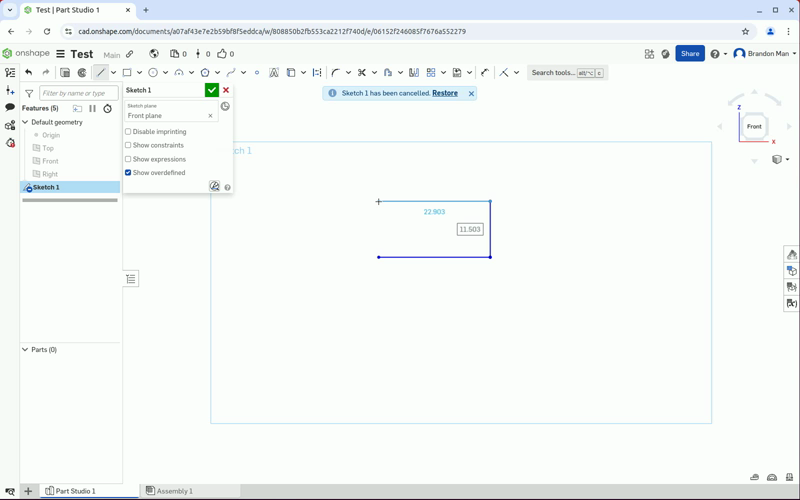
mouse_move(408, 201)
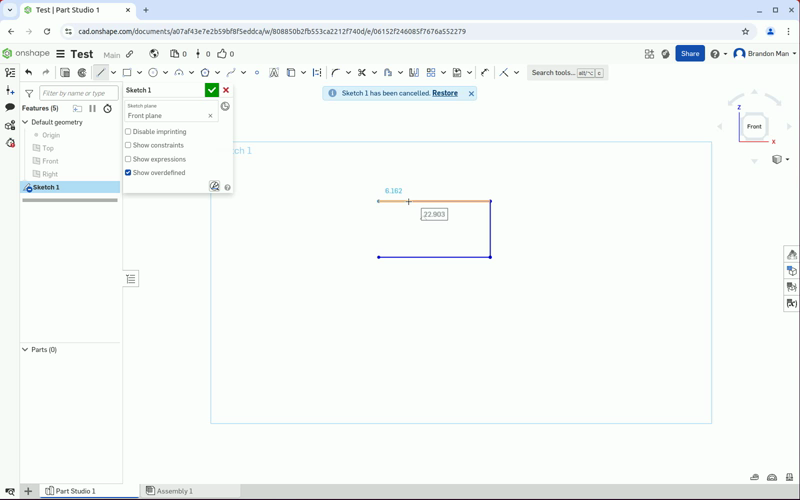
key_down(shift)
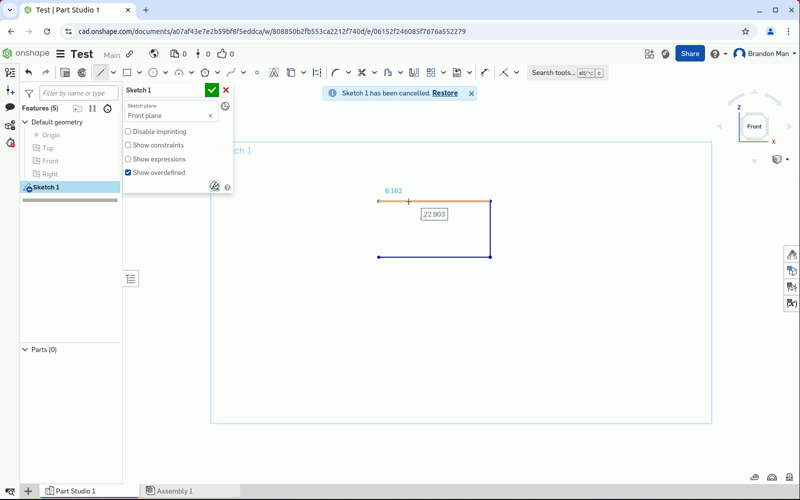
mouse_move(378, 257)
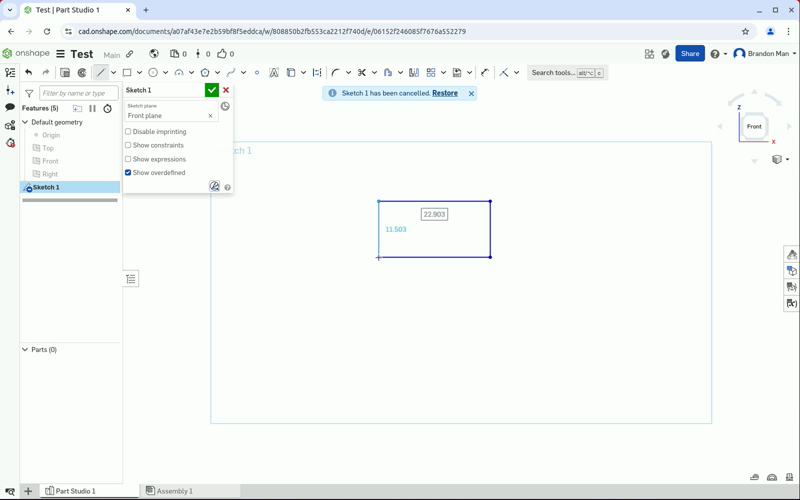
key_up(shift)
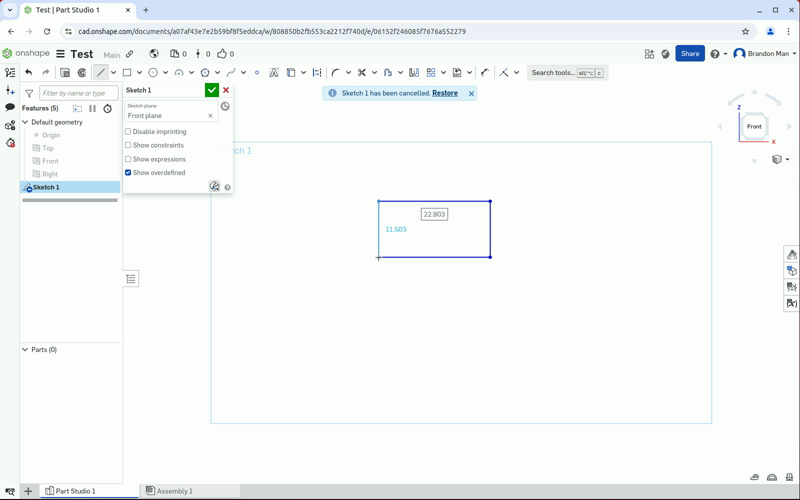
click(378, 257)
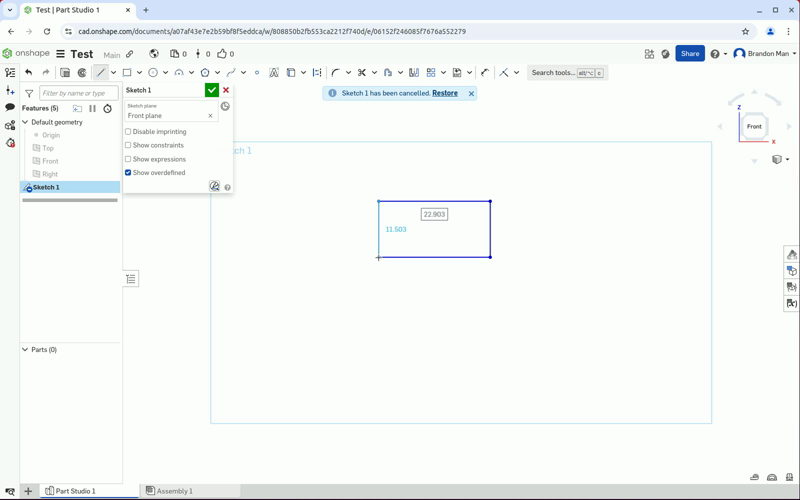
key(esc)
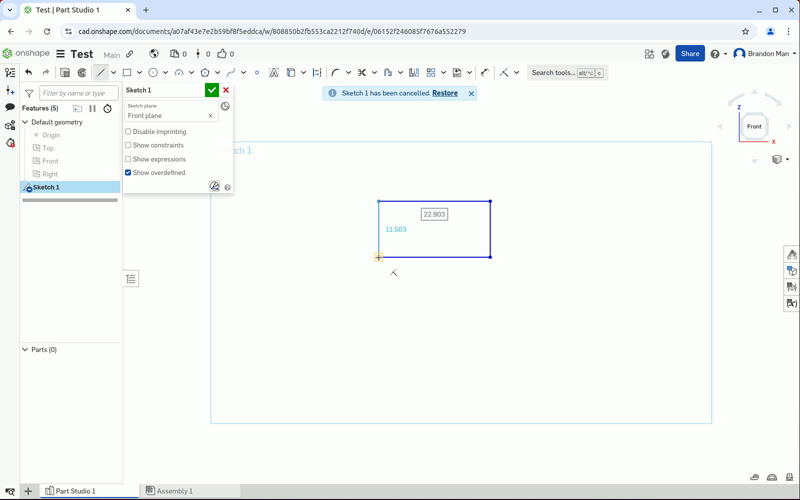
mouse_move(432, 220)
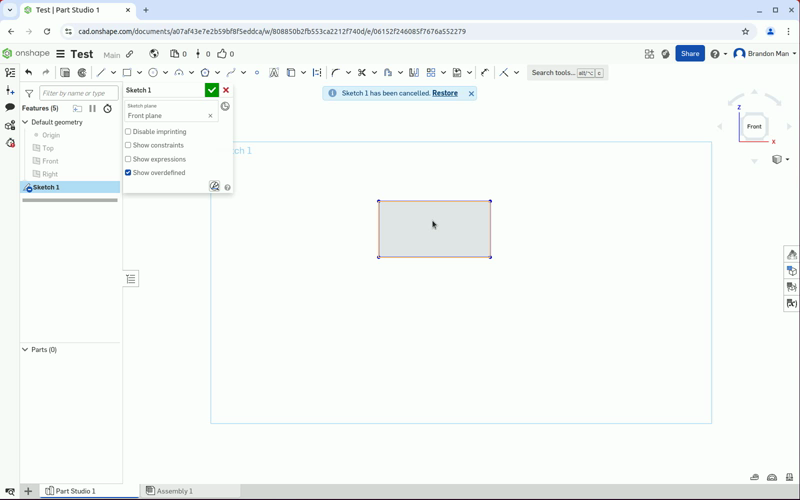
click(432, 220)
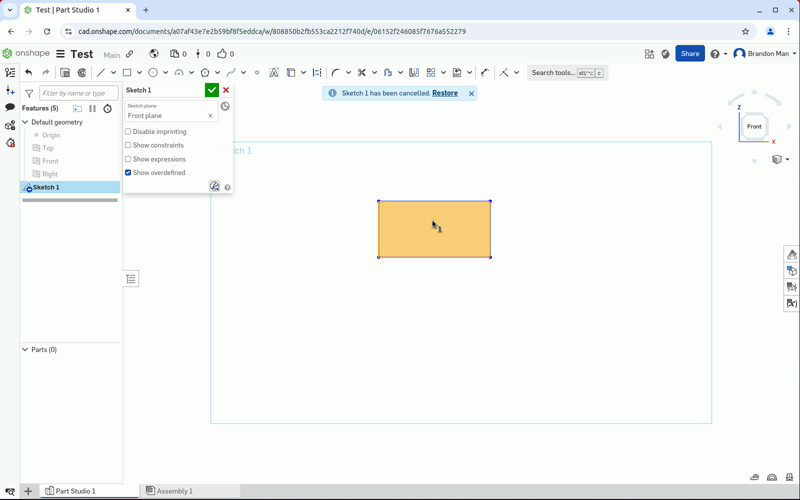
mouse_move(73, 352)
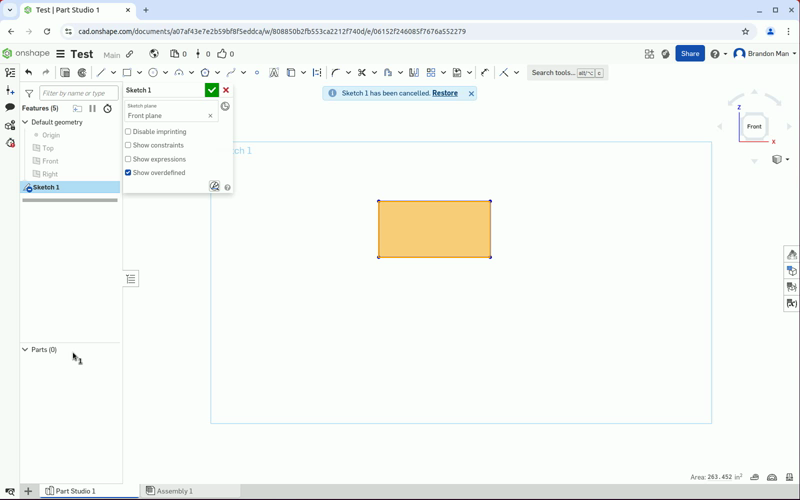
key(shift+y)
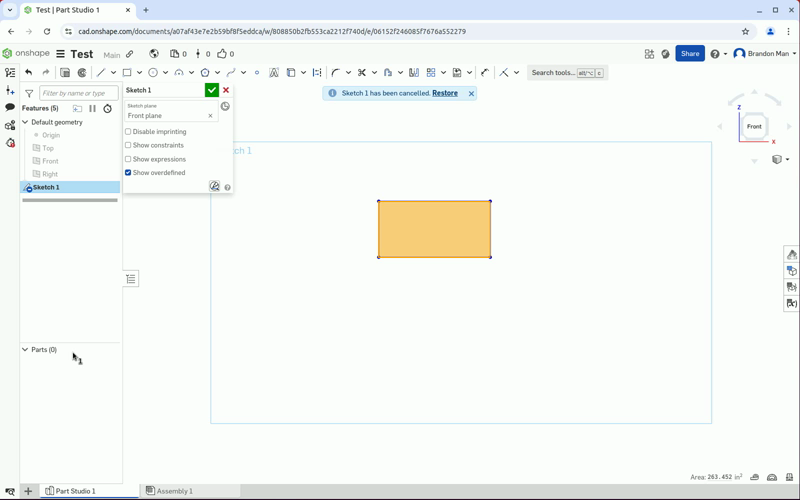
key(shift+e)
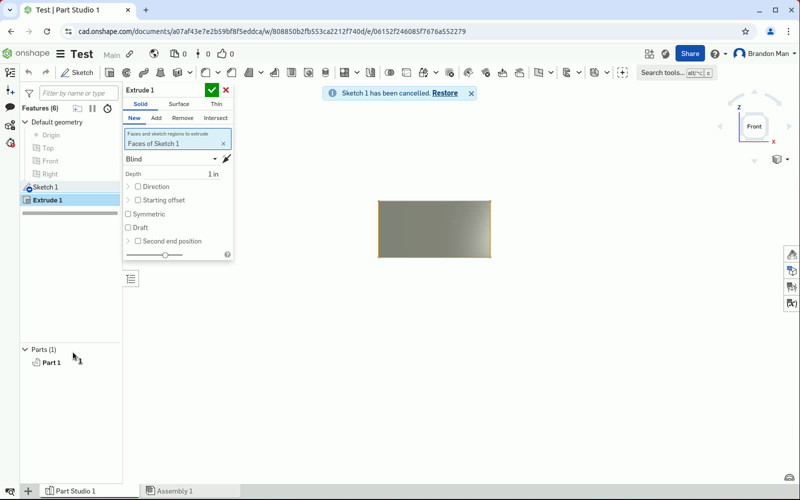
mouse_move(143, 106)
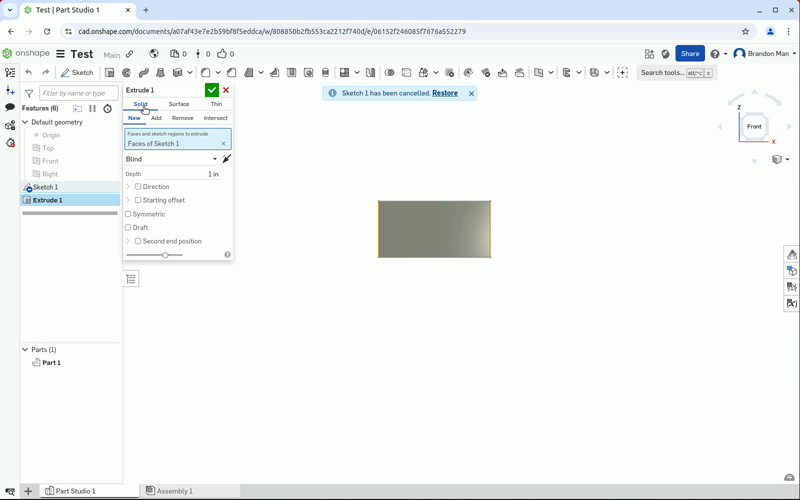
click(143, 106)
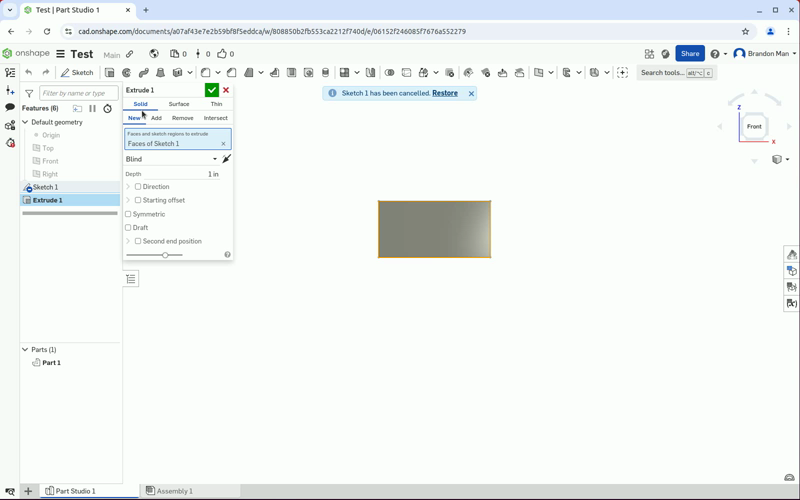
mouse_move(137, 120)
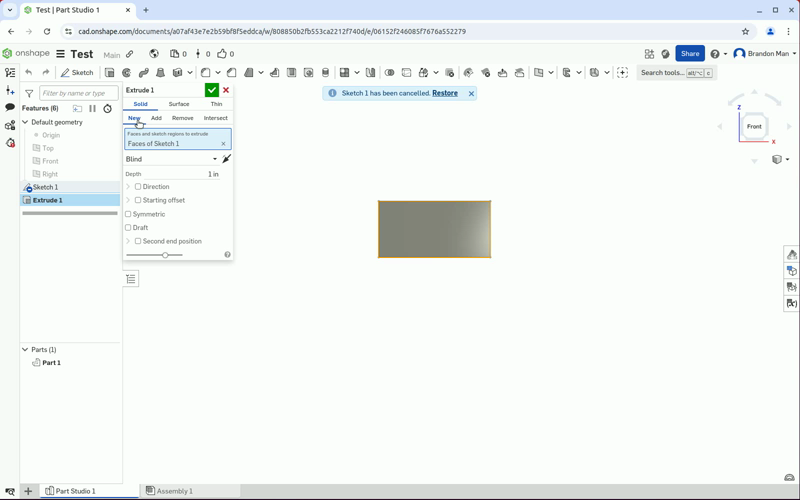
click(137, 120)
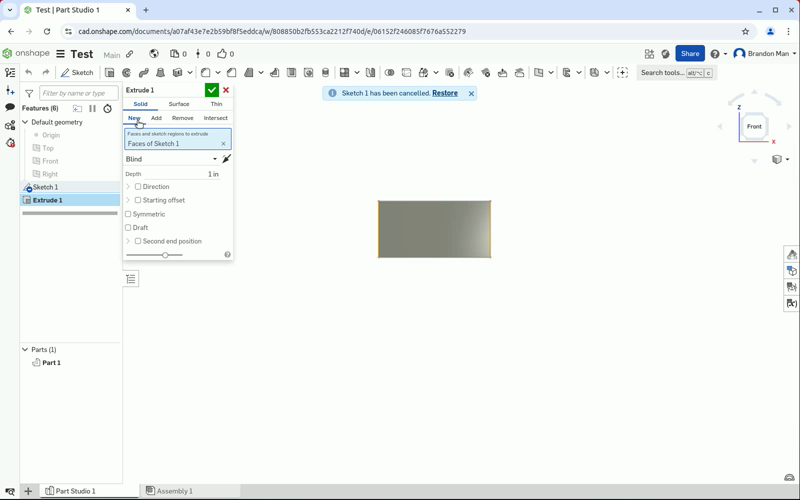
key(tab, 4)
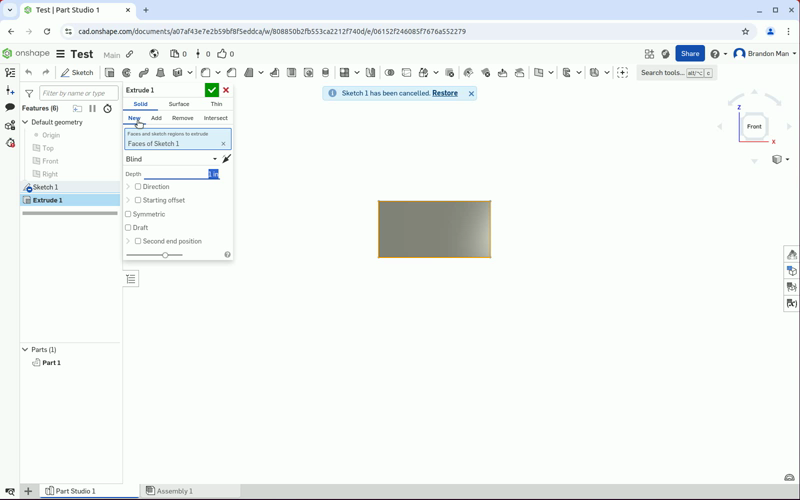
text(17.09)
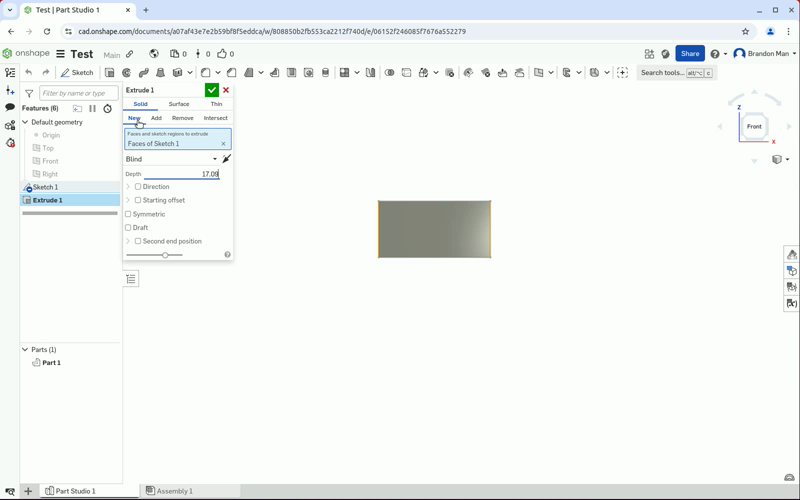
key(enter)
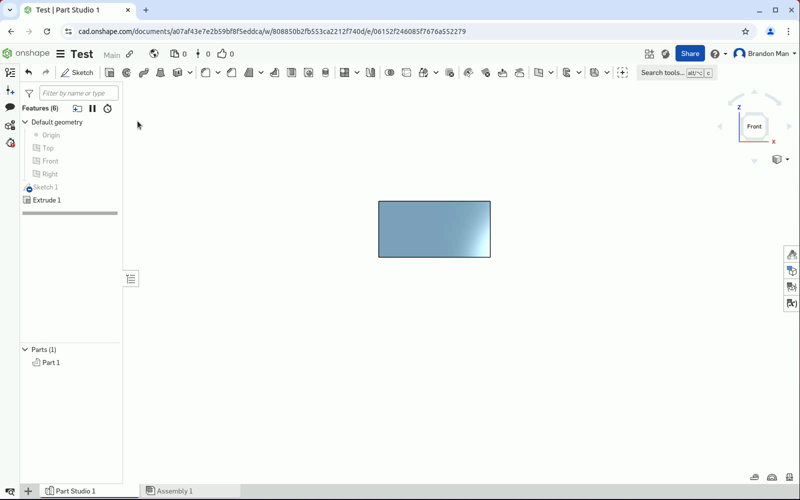
key(shift+h)
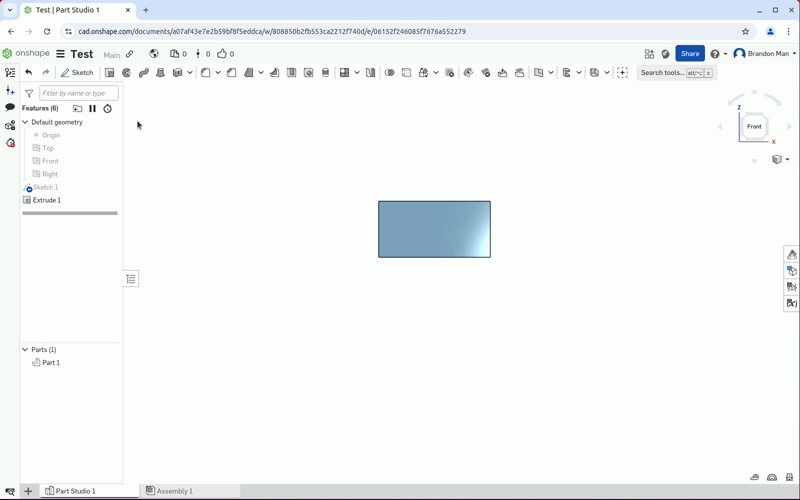
key(shift+h)
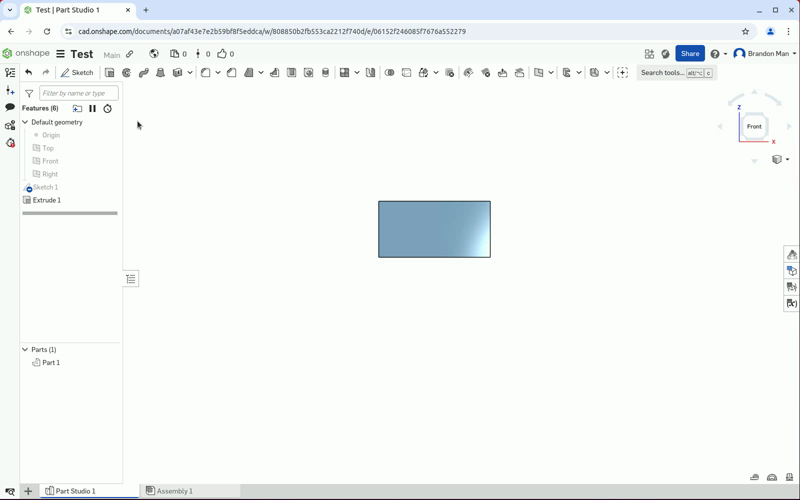
mouse_move(73, 189)
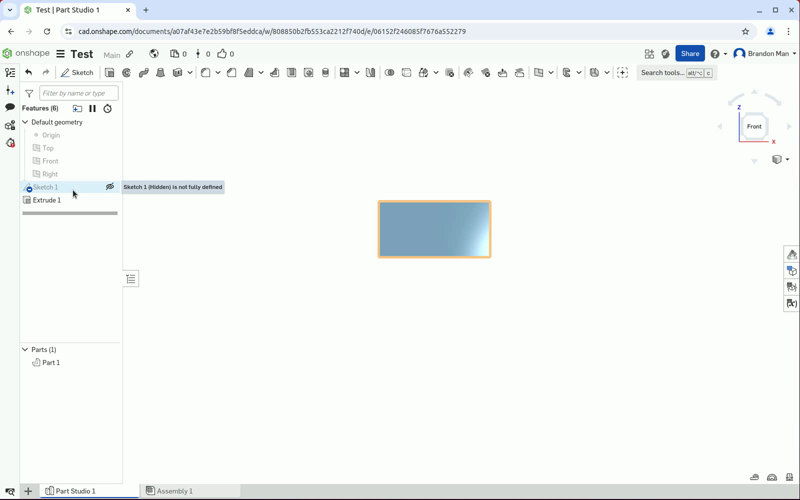
click(73, 189)
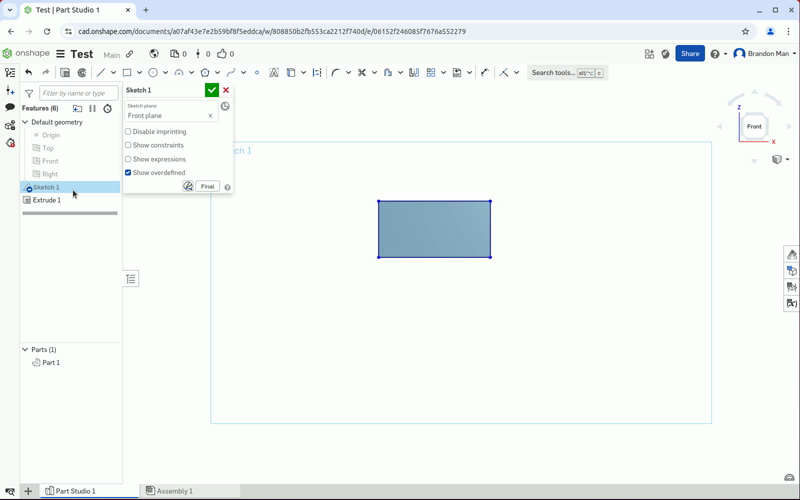
mouse_move(229, 92)
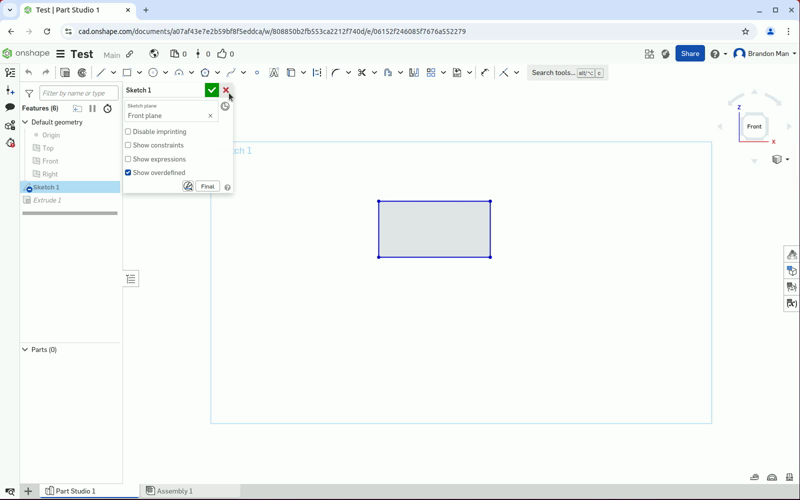
click(229, 92)
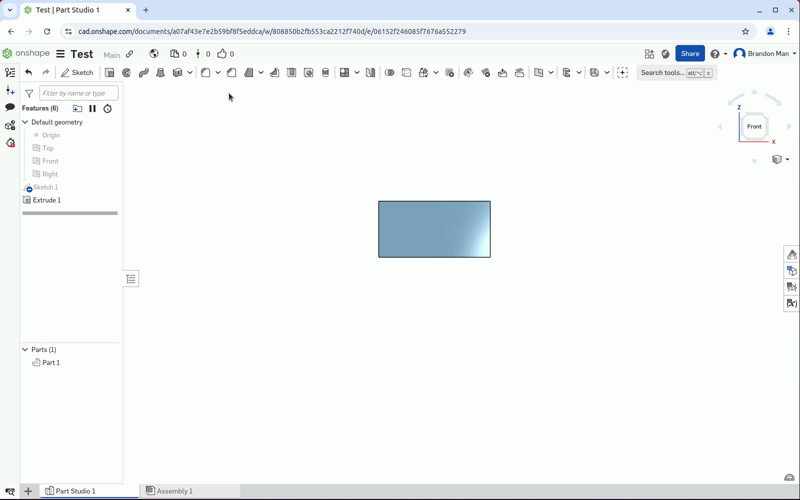
mouse_move(73, 352)
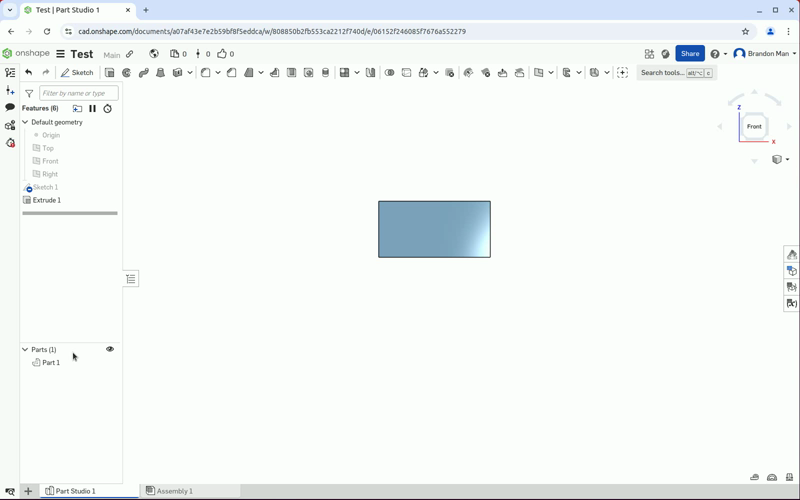
key(y)
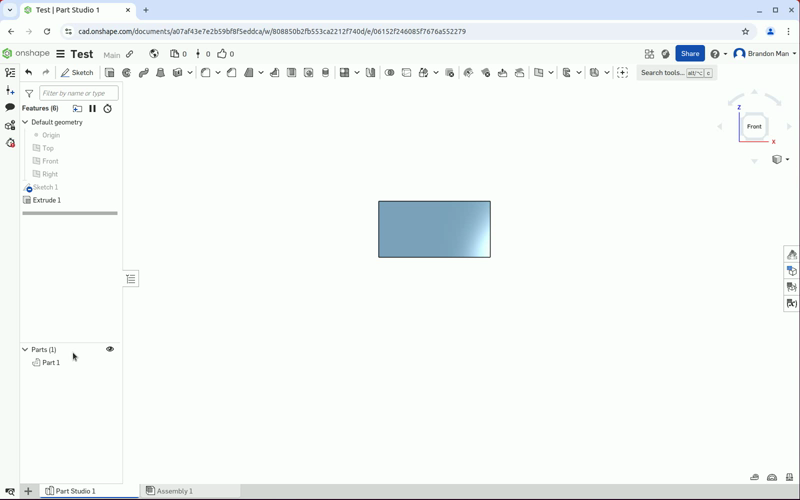
key(shift+p)
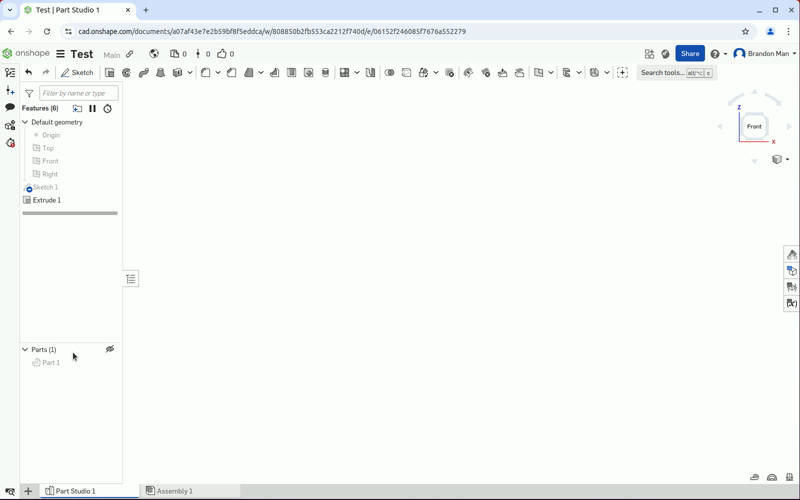
key(space)
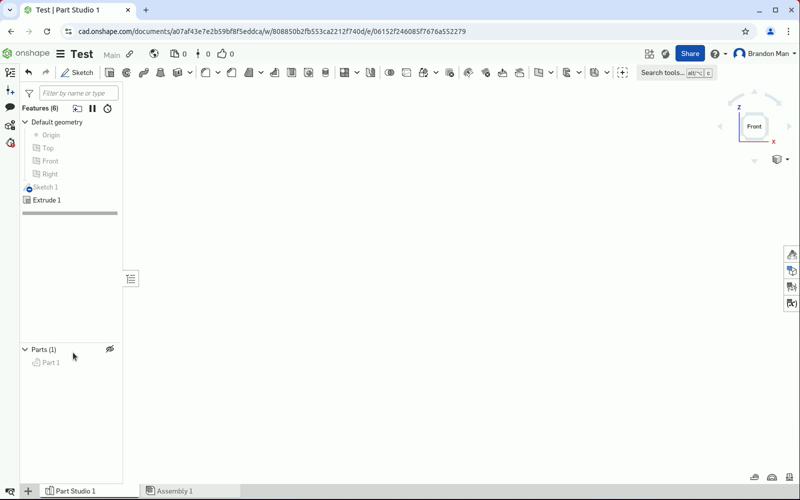
key_down(shift)
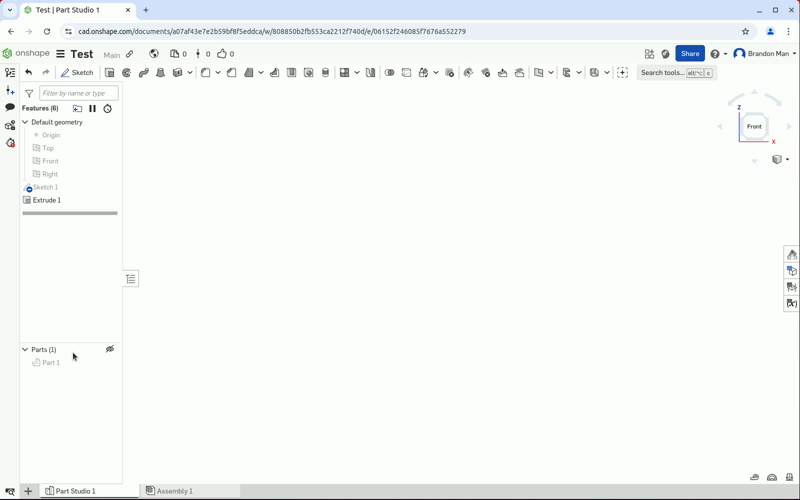
key(left)
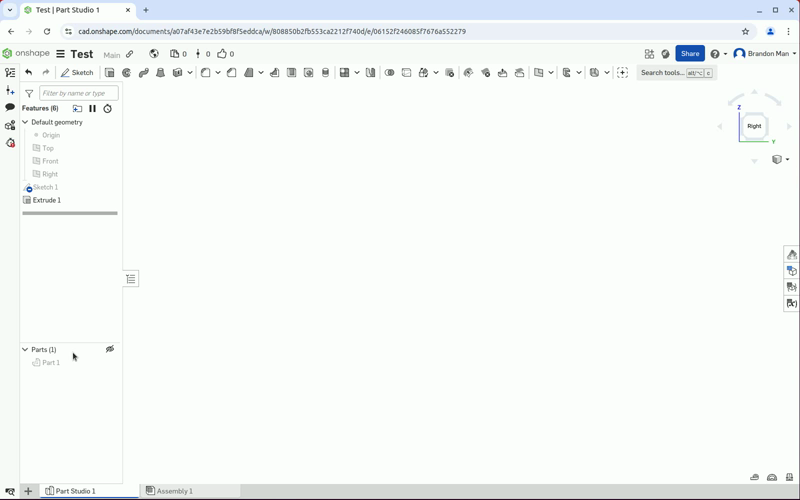
key_up(shift)
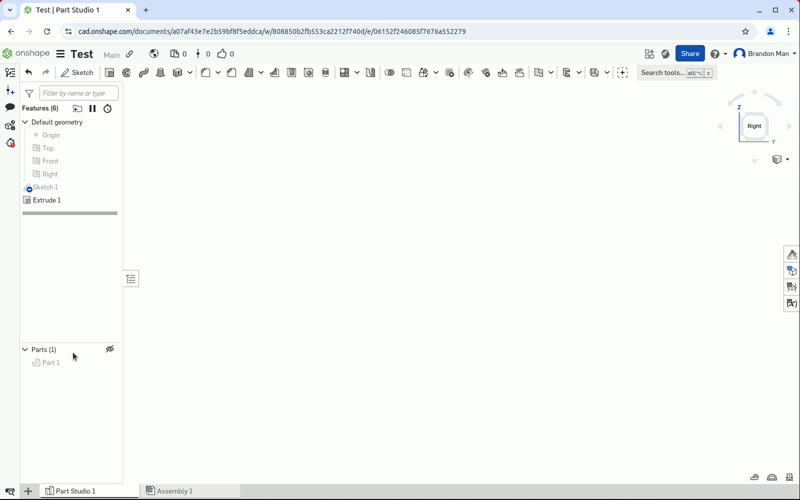
mouse_move(73, 352)
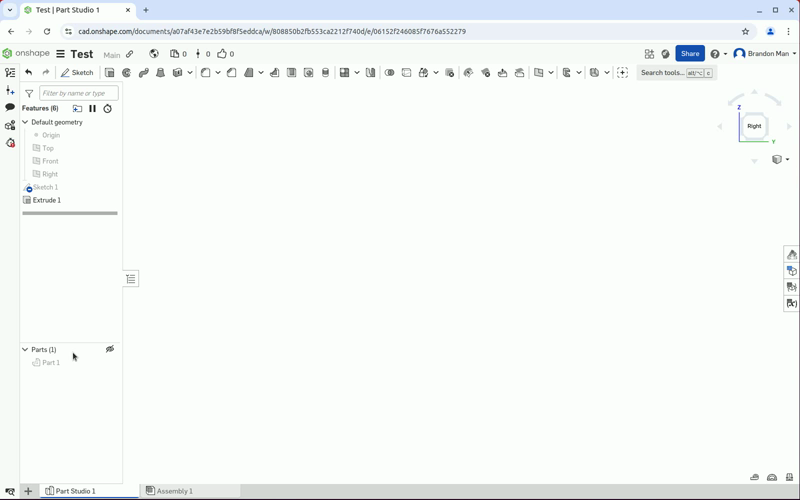
key(shift+y)
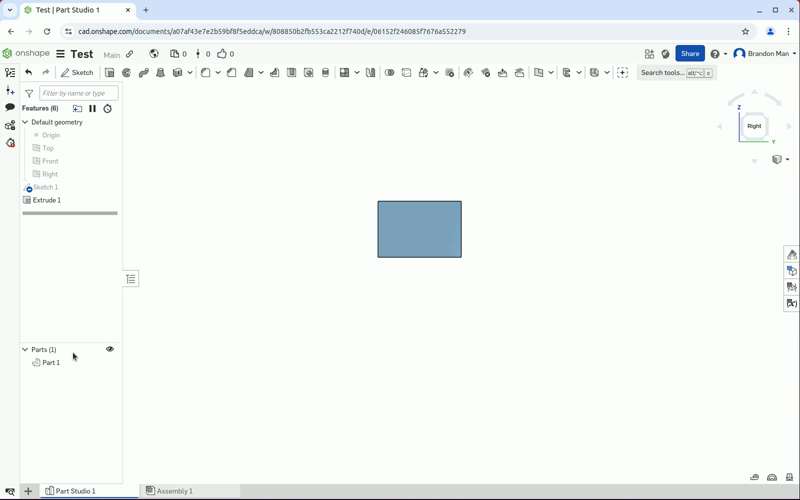
mouse_move(541, 75)
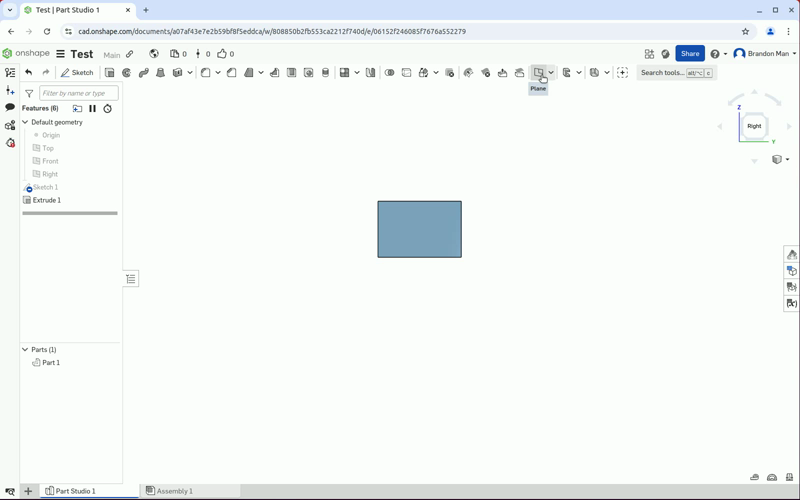
click(541, 75)
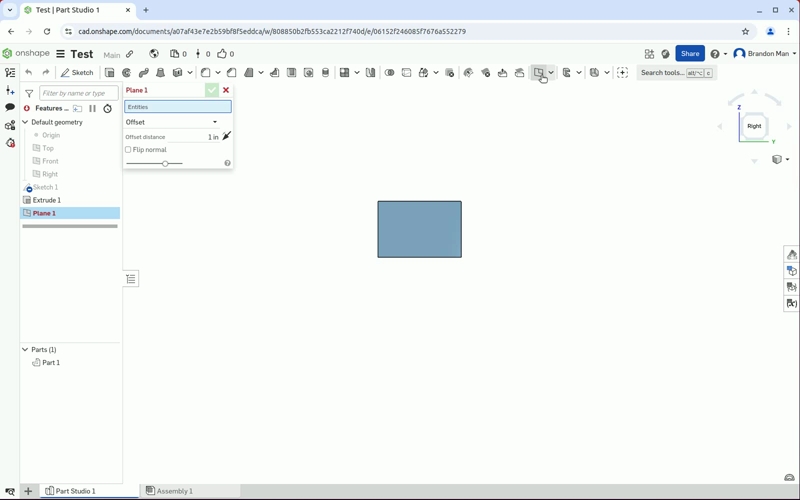
mouse_move(73, 176)
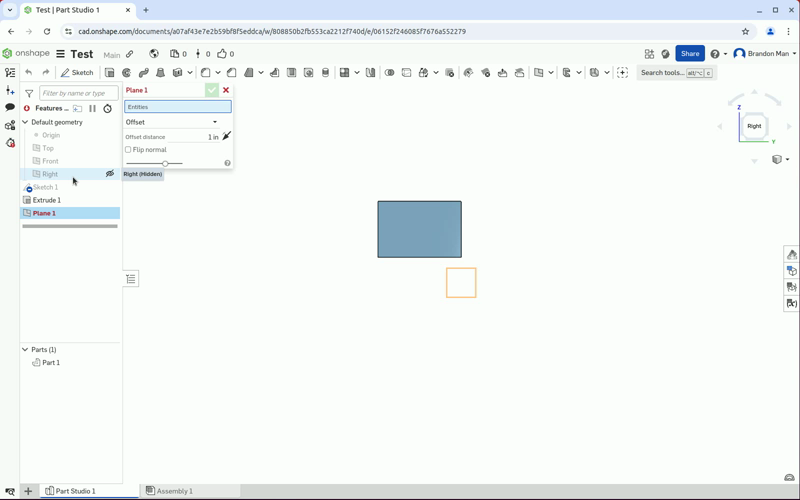
click(73, 176)
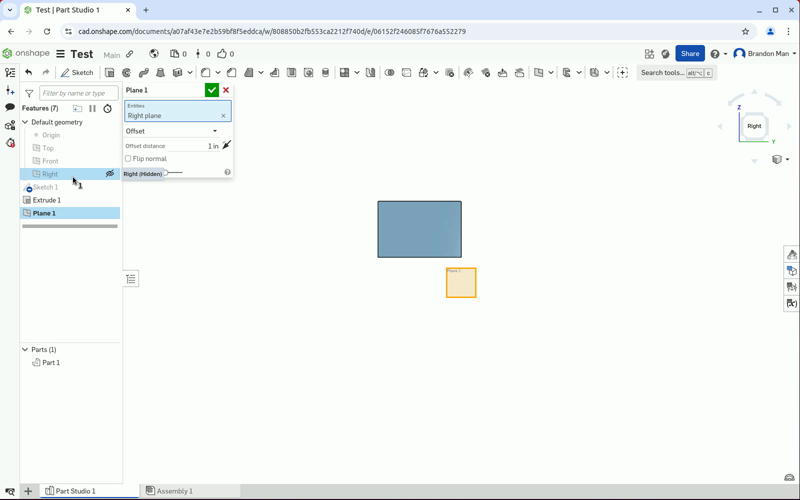
key(tab, 2)
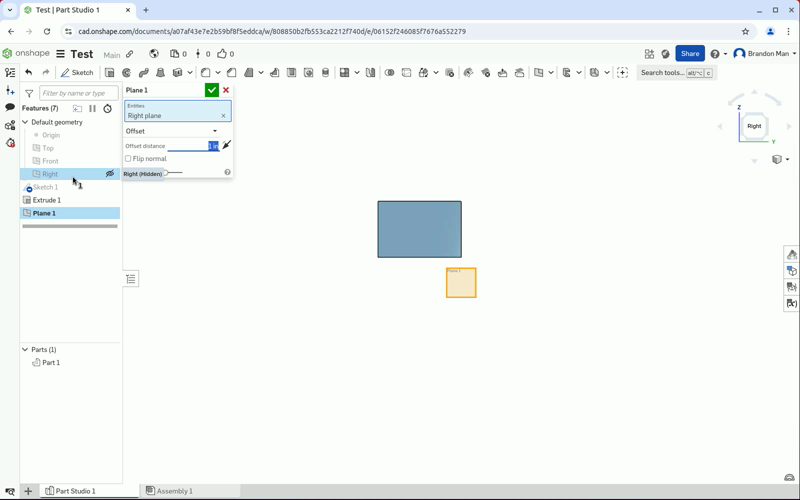
text(6.008)
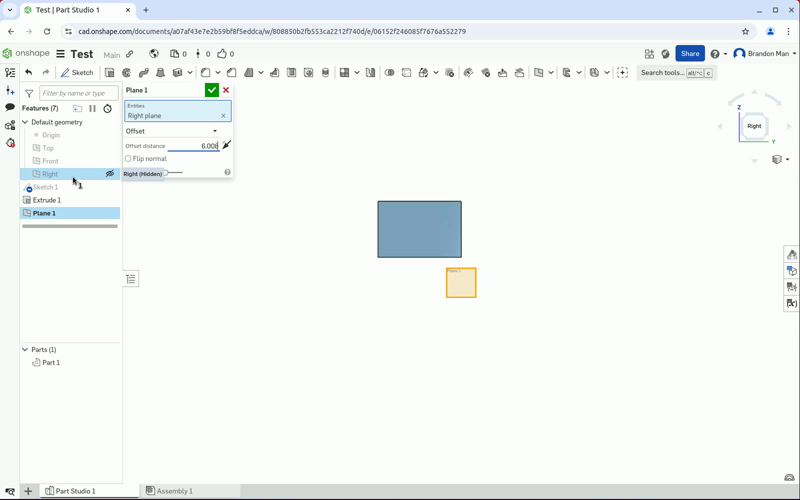
key(enter, 2)
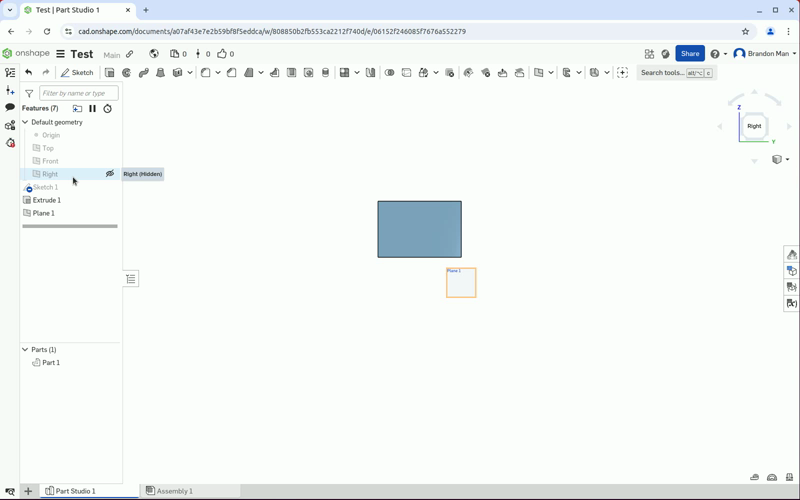
key(shift+s)
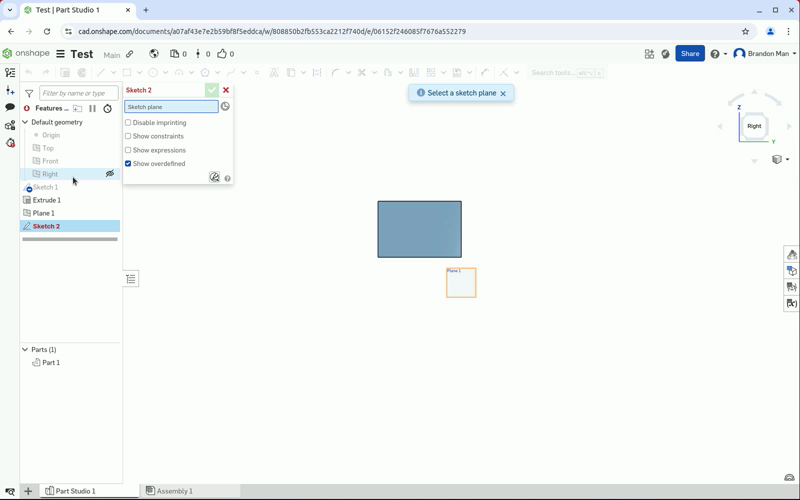
mouse_move(73, 215)
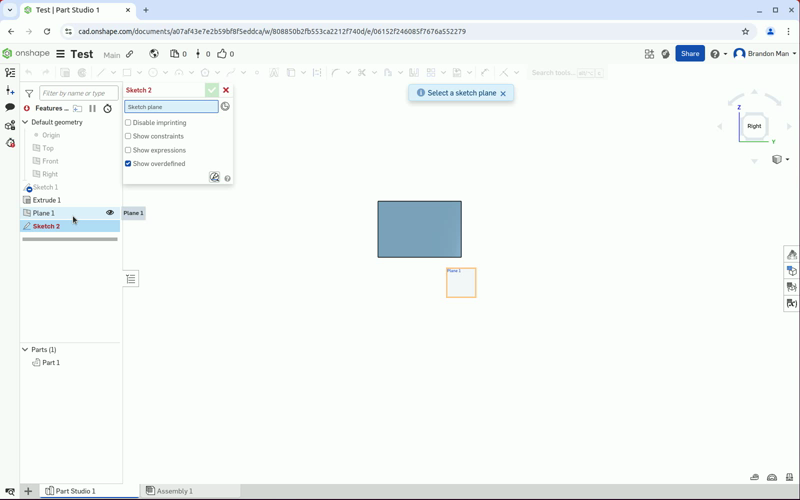
click(73, 215)
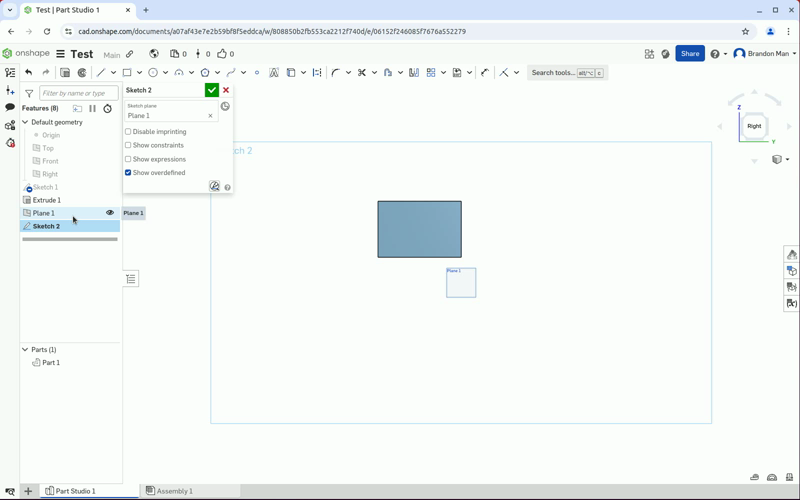
mouse_move(73, 352)
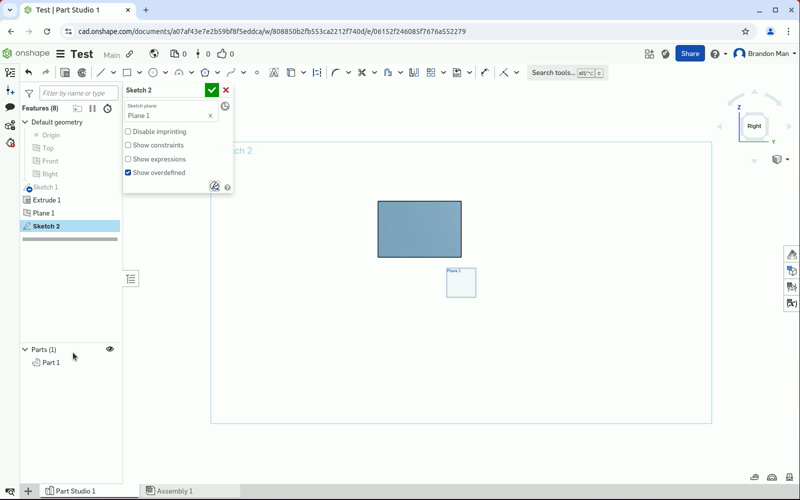
key(y)
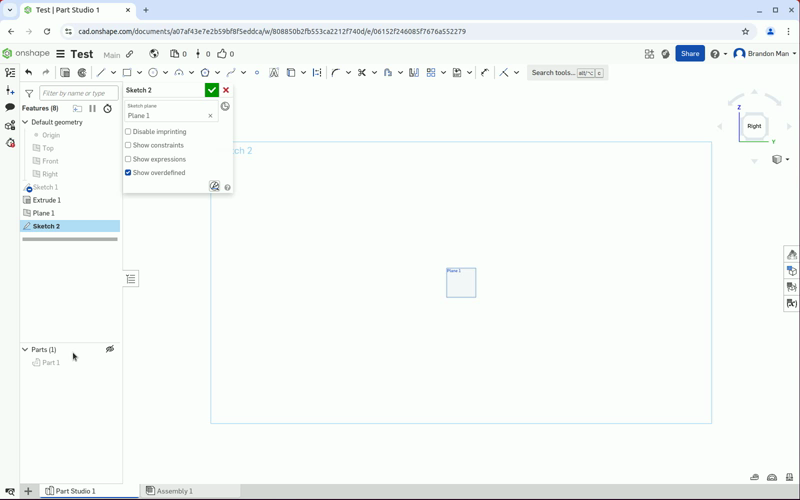
key(l)
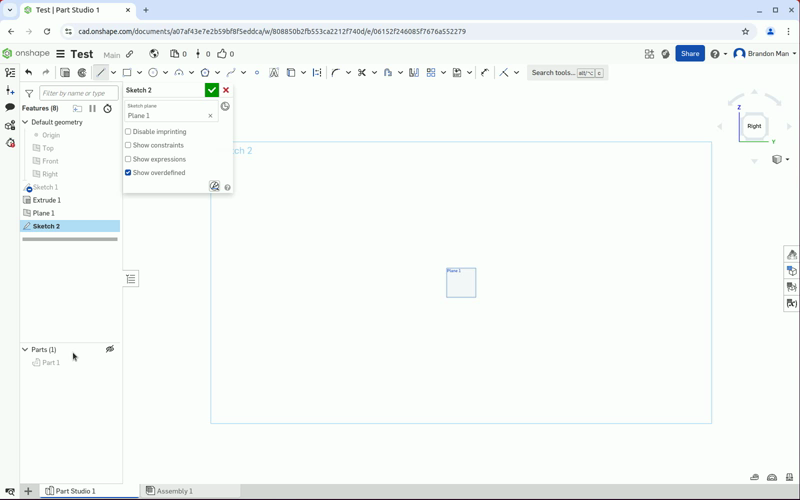
key_down(shift)
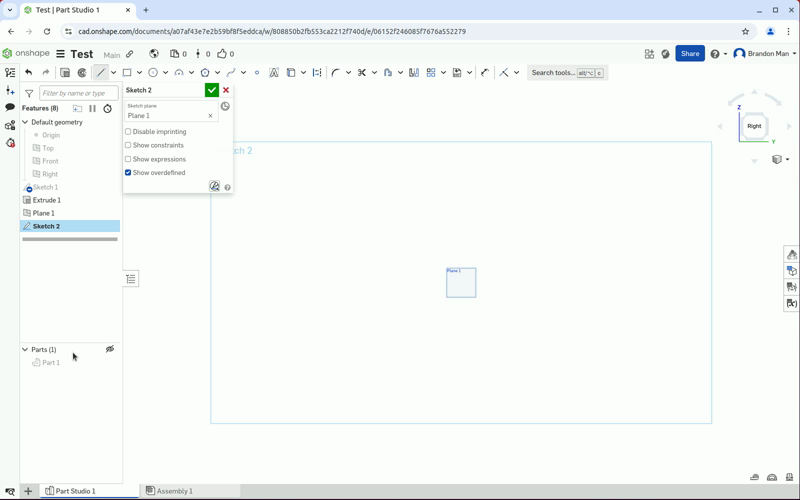
mouse_move(405, 230)
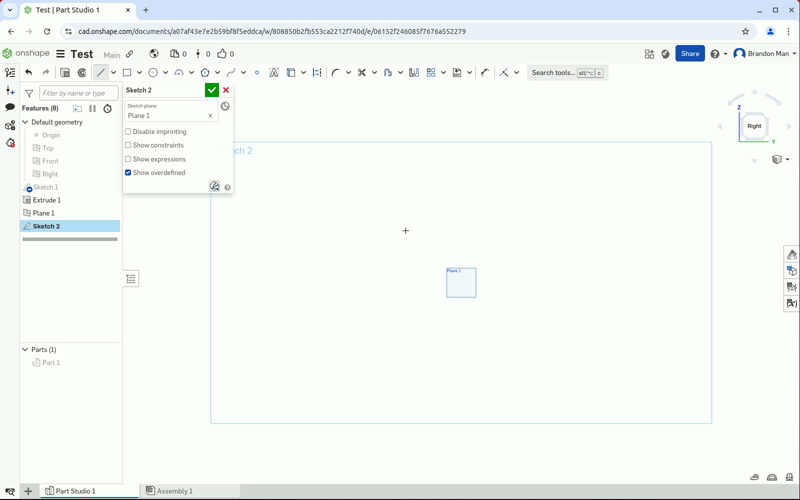
click(405, 230)
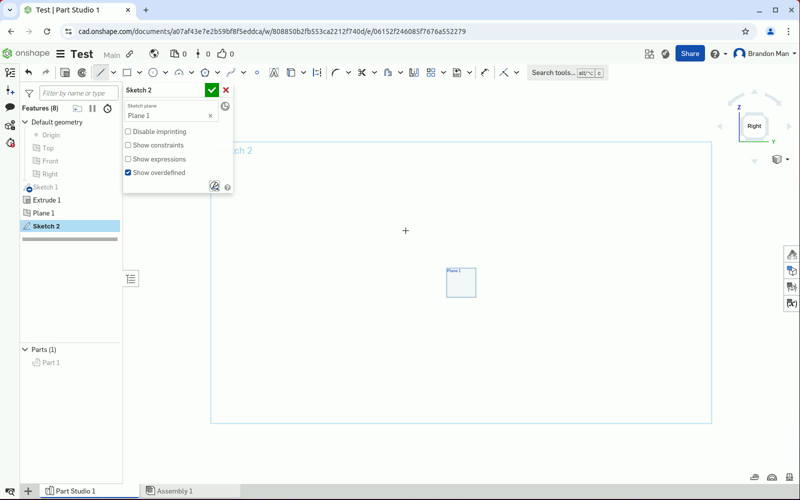
key_up(shift)
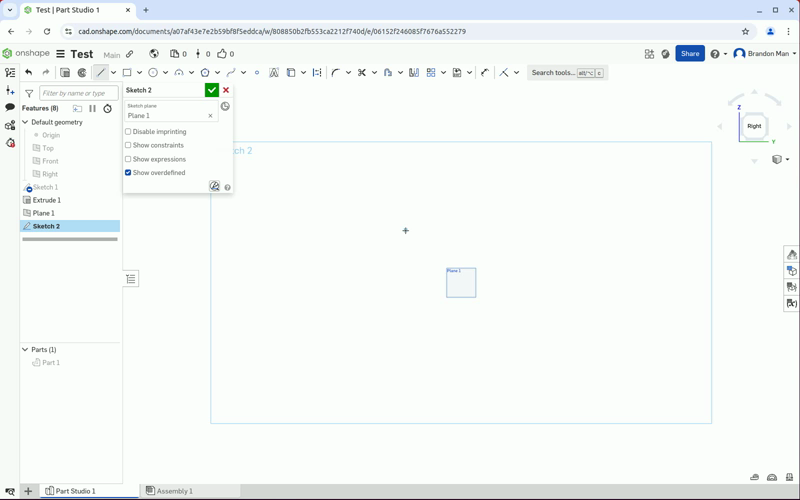
key_down(shift)
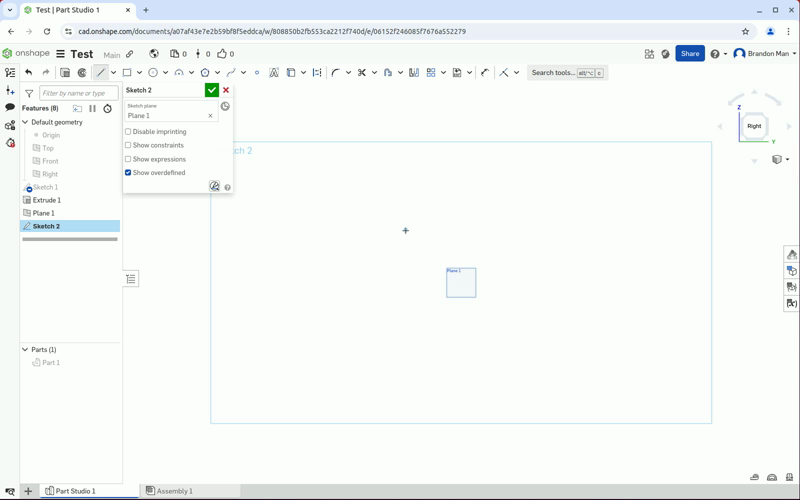
mouse_move(435, 230)
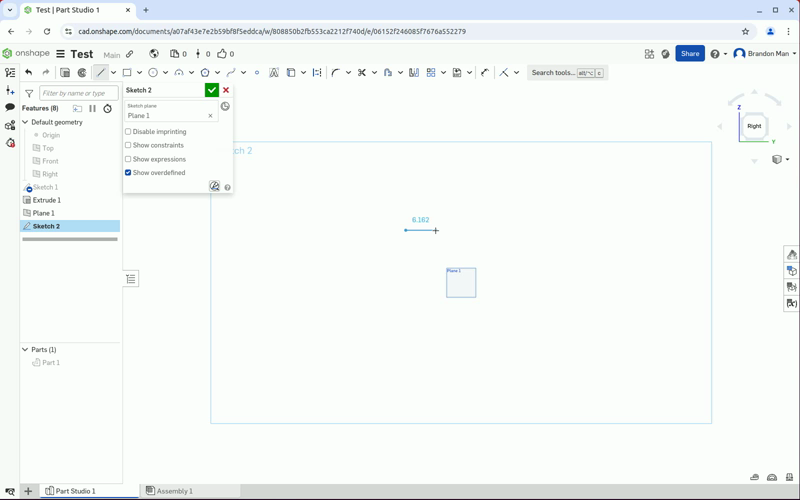
mouse_move(434, 230)
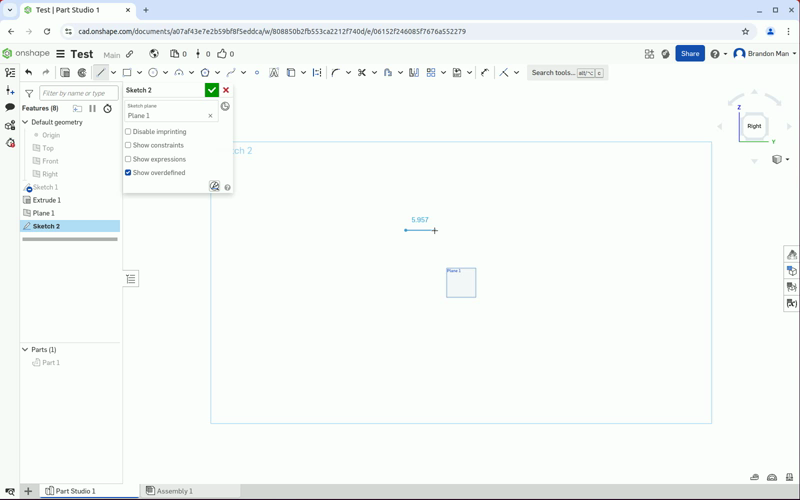
click(434, 230)
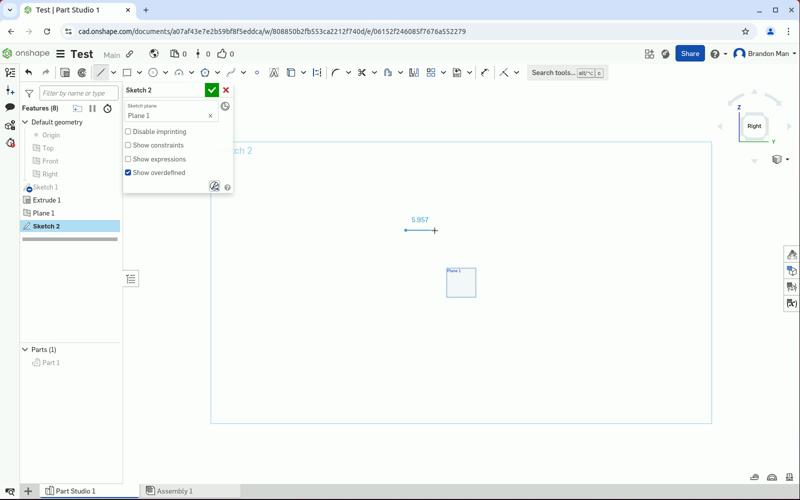
key_up(shift)
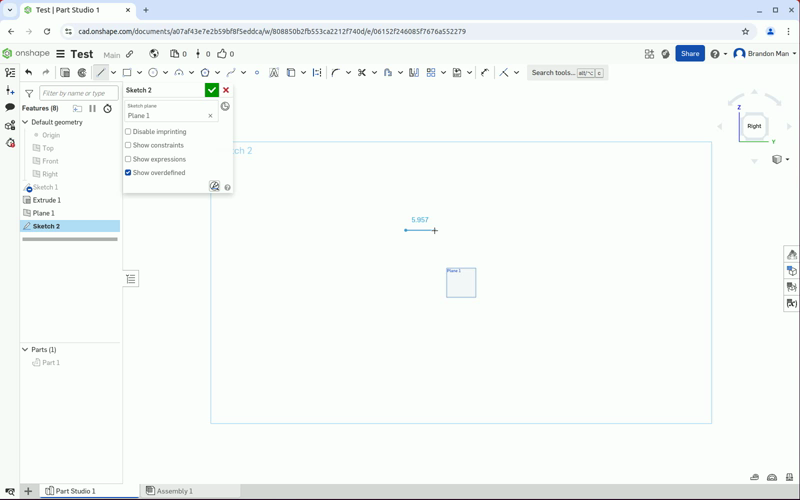
key_down(shift)
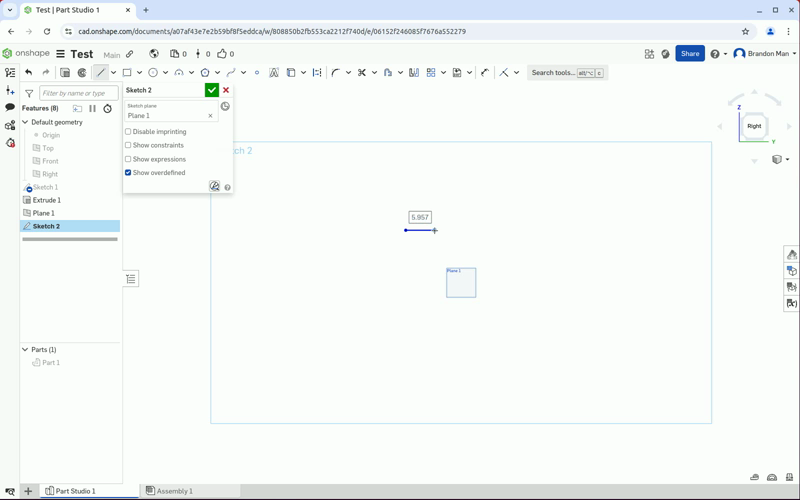
mouse_move(464, 230)
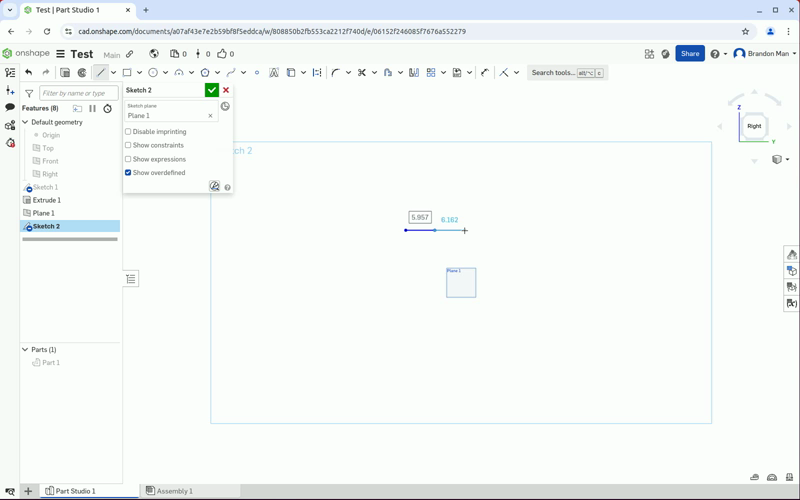
mouse_move(434, 201)
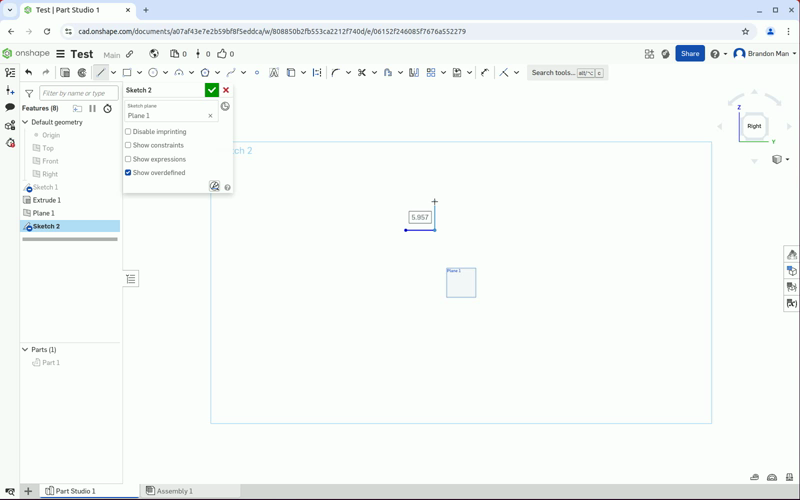
click(434, 201)
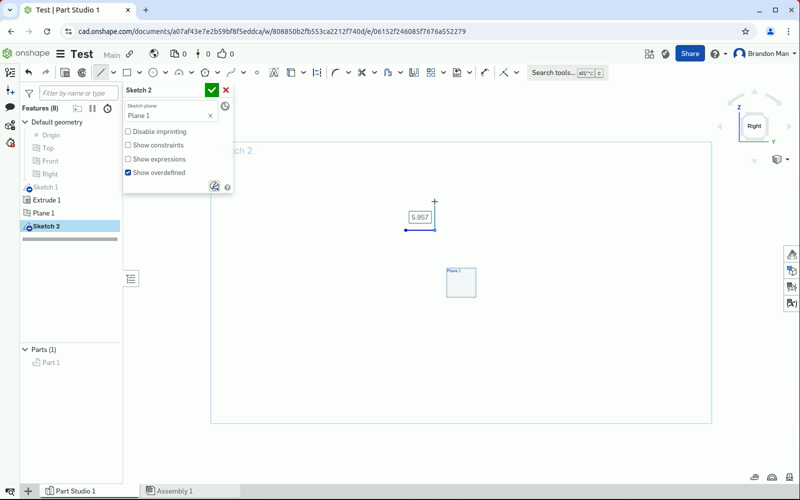
key_up(shift)
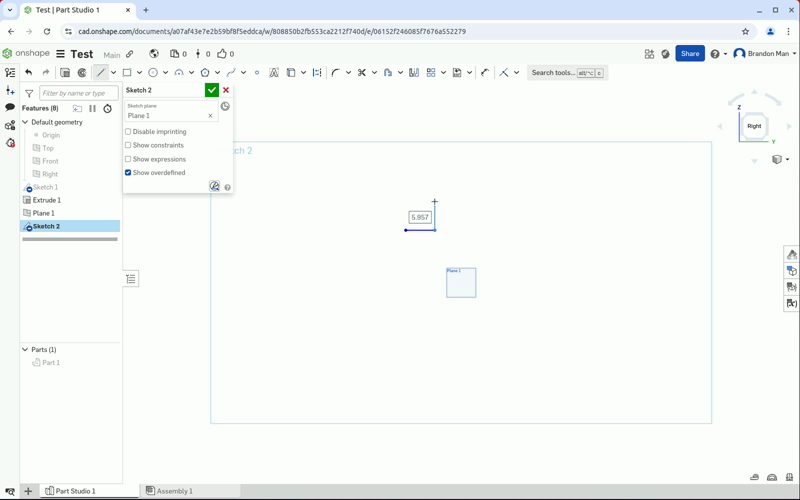
key_down(shift)
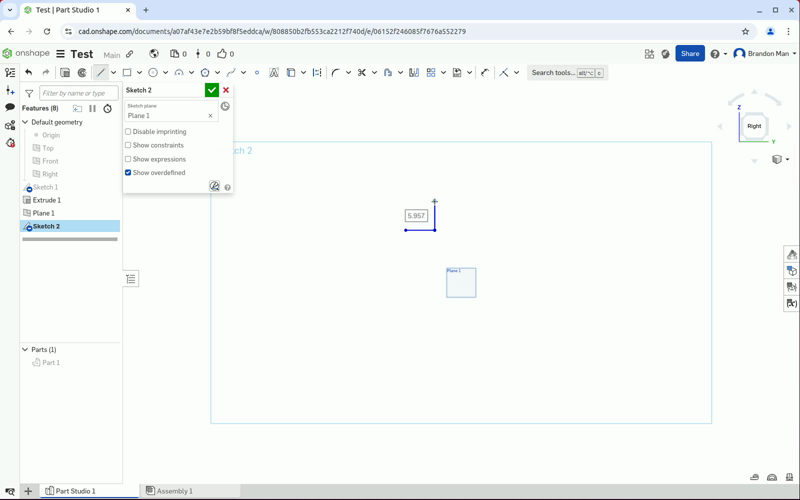
mouse_move(464, 201)
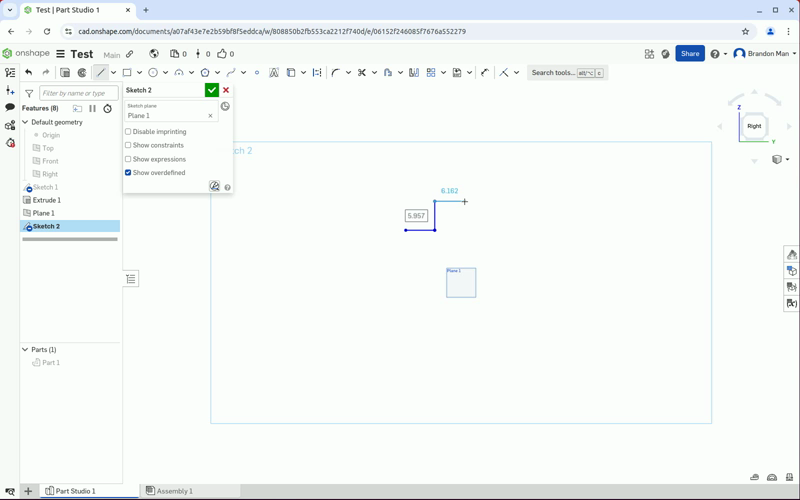
mouse_move(405, 201)
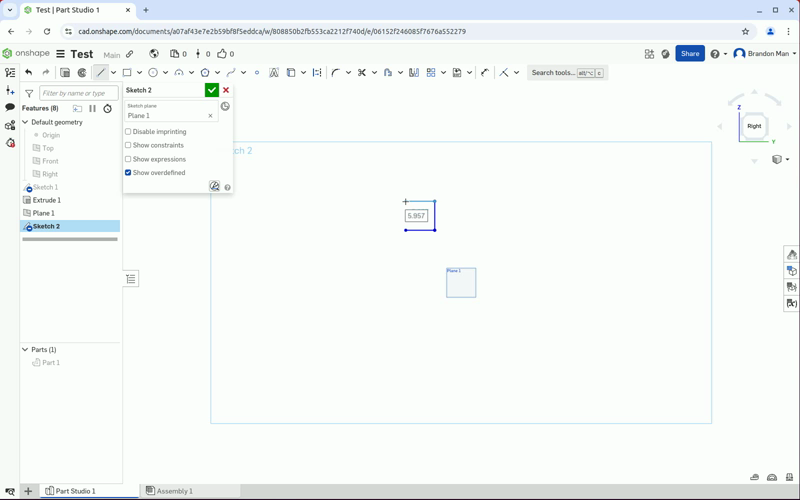
click(405, 201)
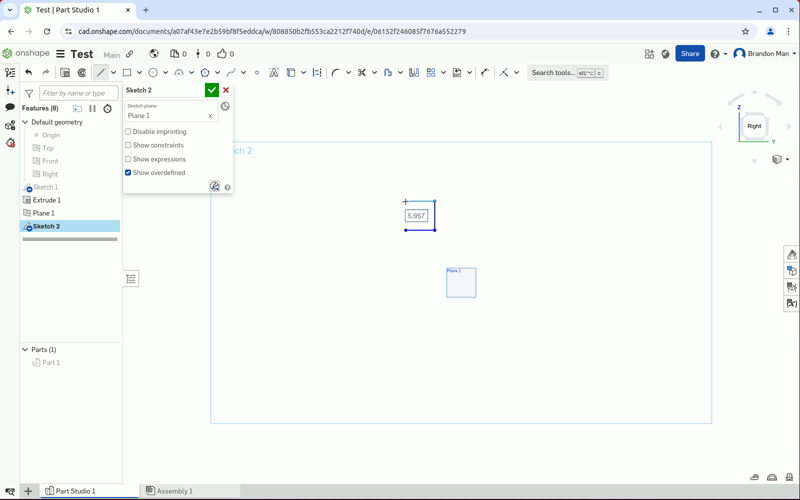
key_up(shift)
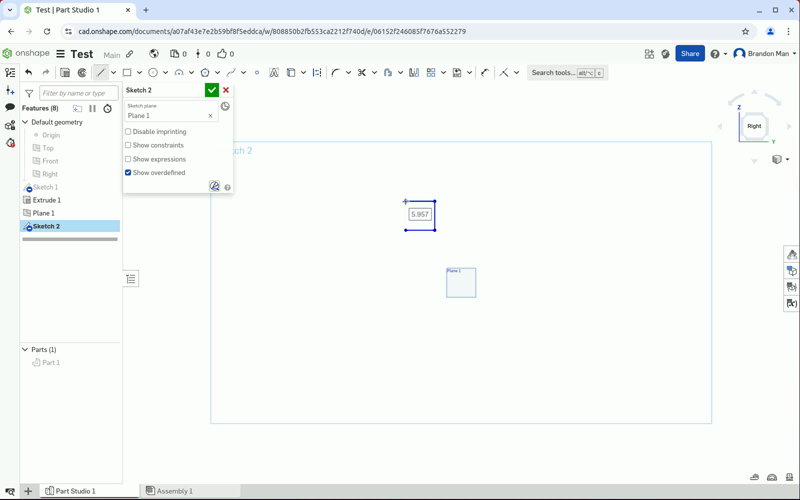
mouse_move(435, 201)
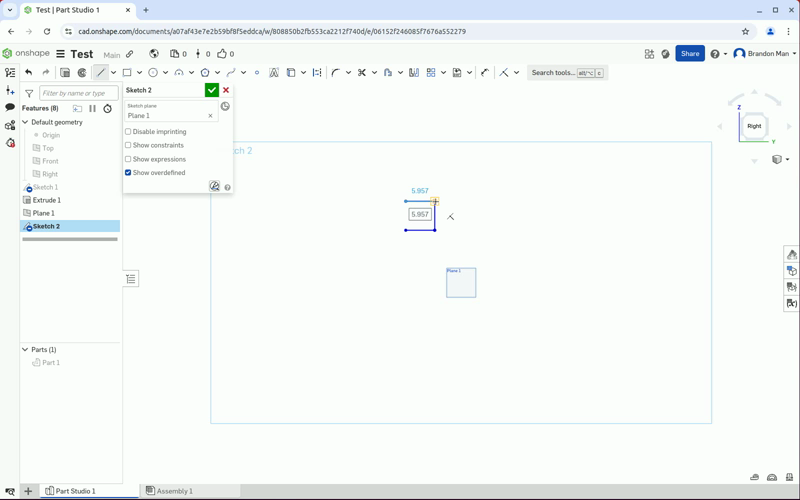
key_down(shift)
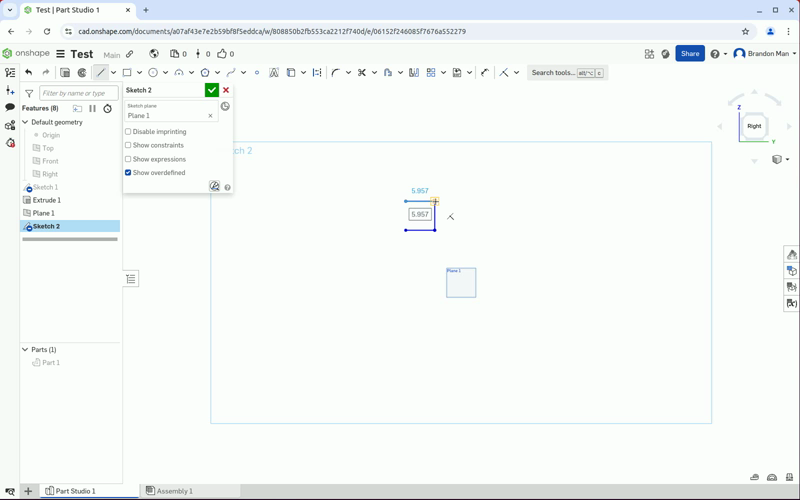
mouse_move(405, 230)
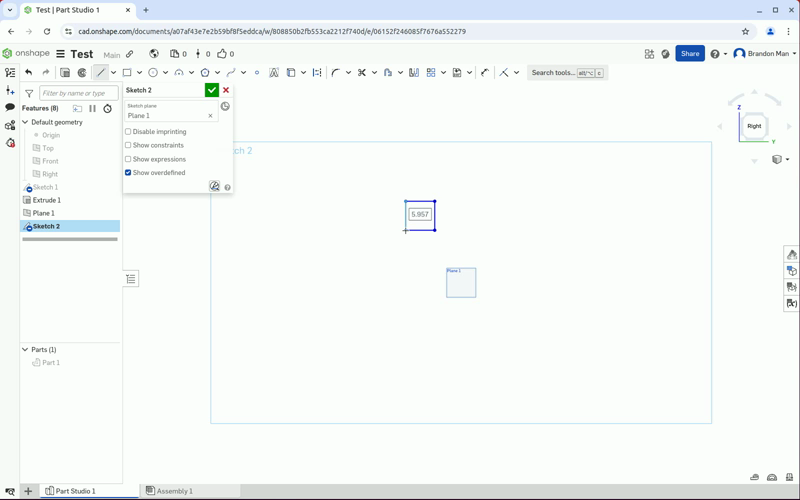
key_up(shift)
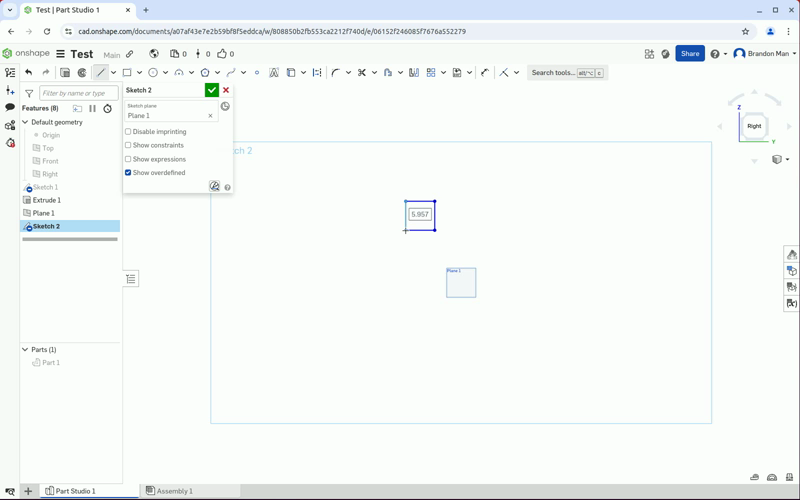
click(405, 230)
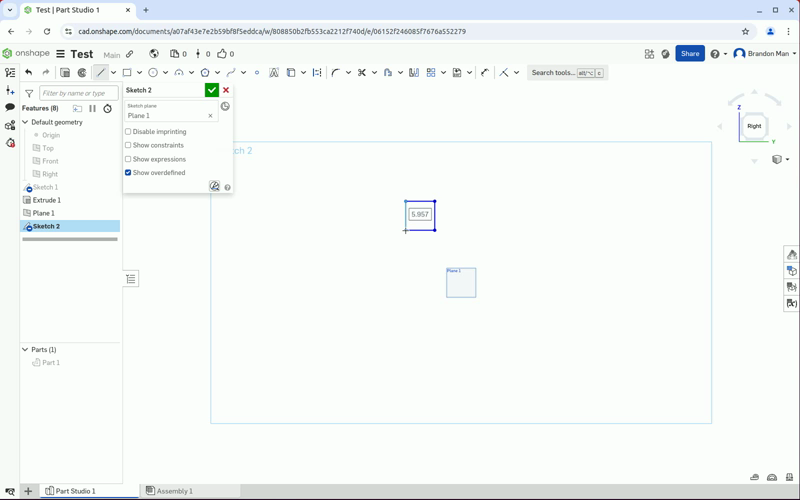
key(esc)
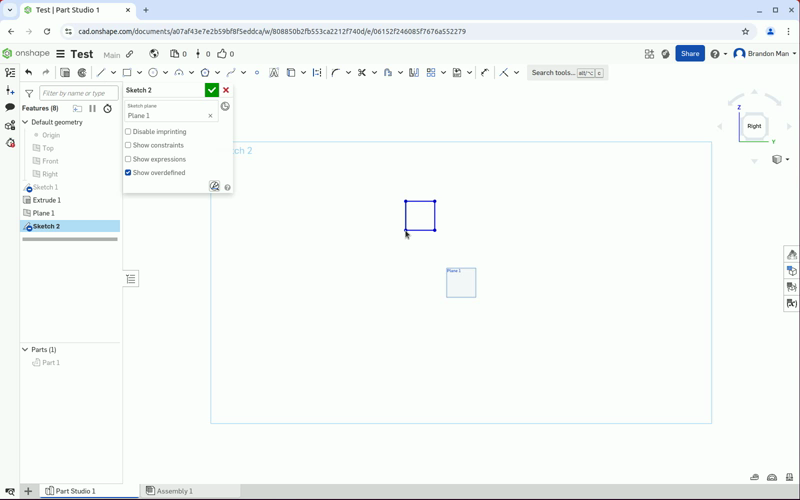
mouse_move(428, 212)
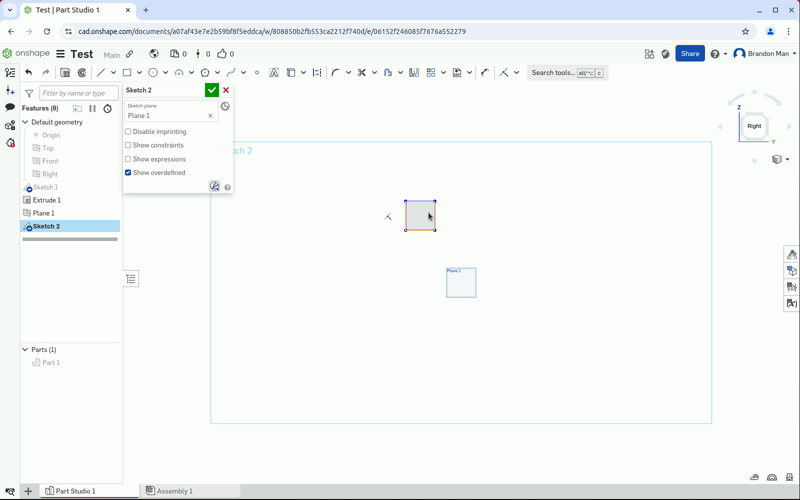
scroll(6)
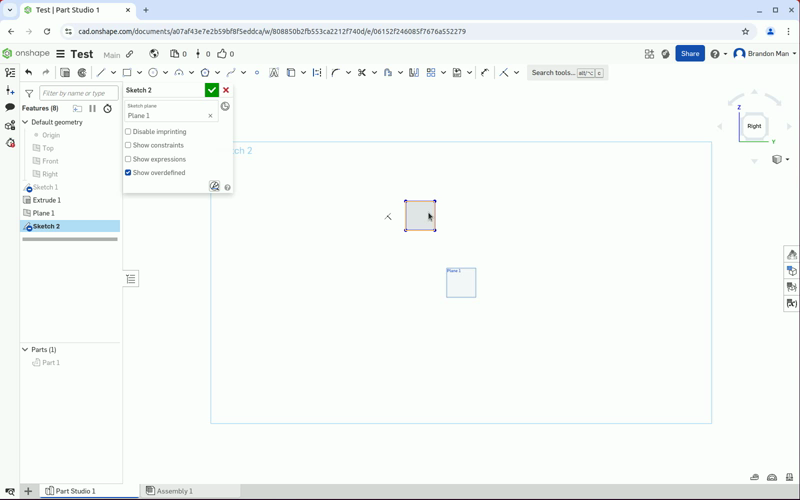
scroll(6)
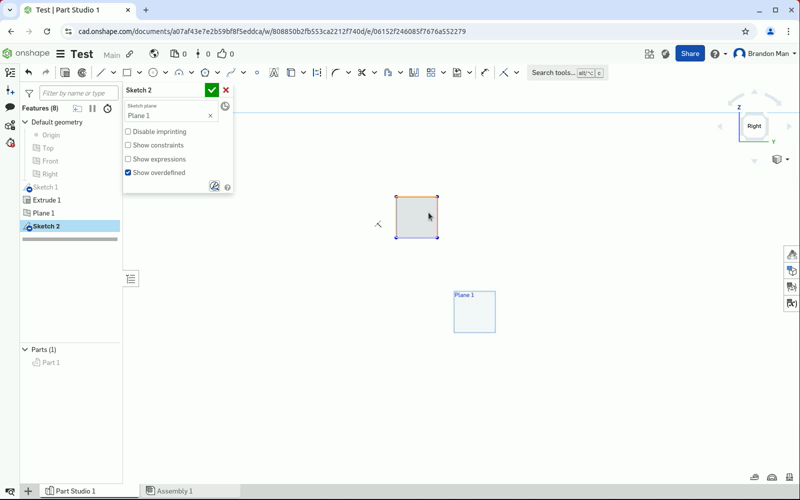
scroll(6)
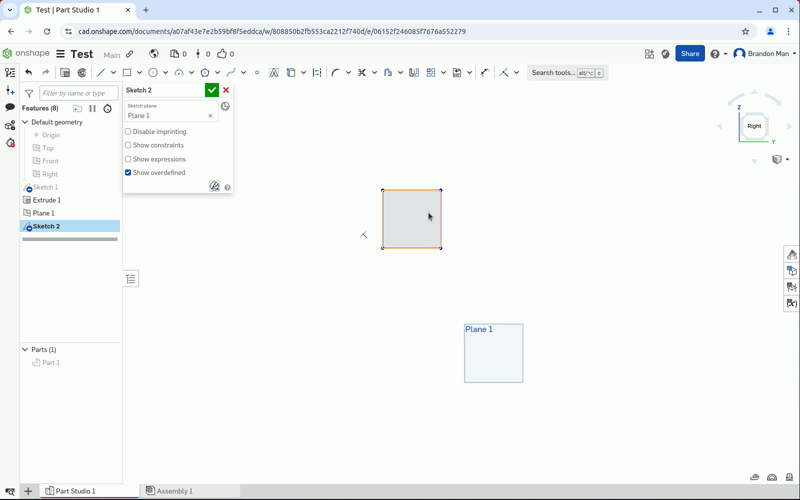
scroll(6)
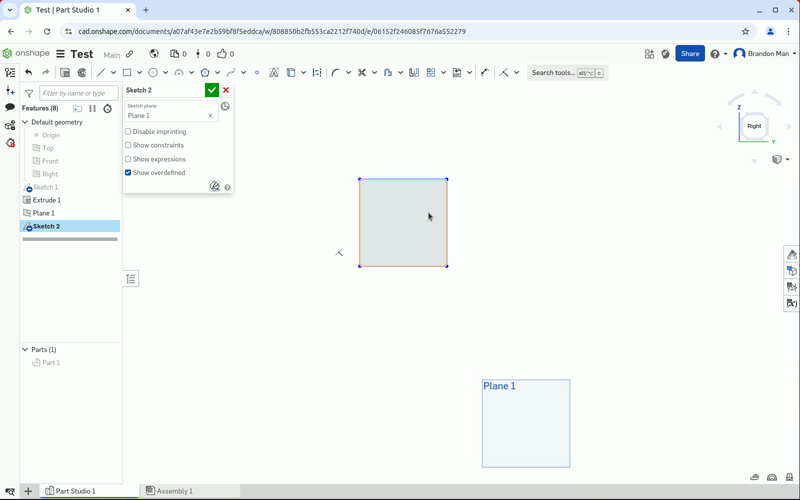
scroll(6)
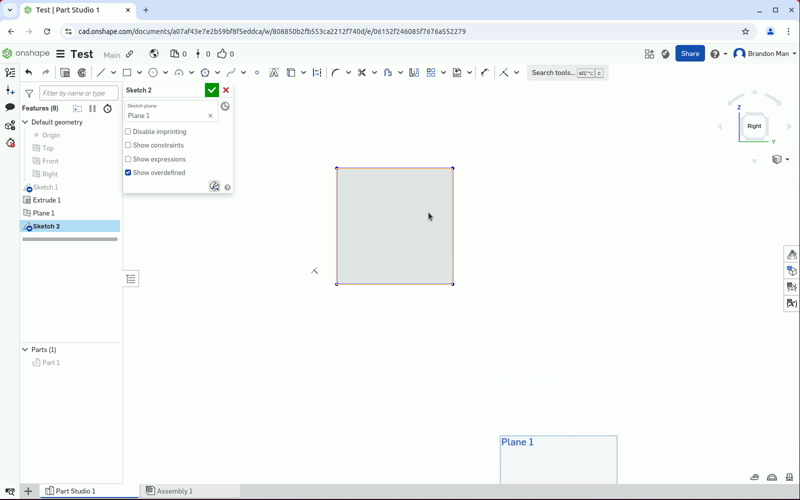
scroll(6)
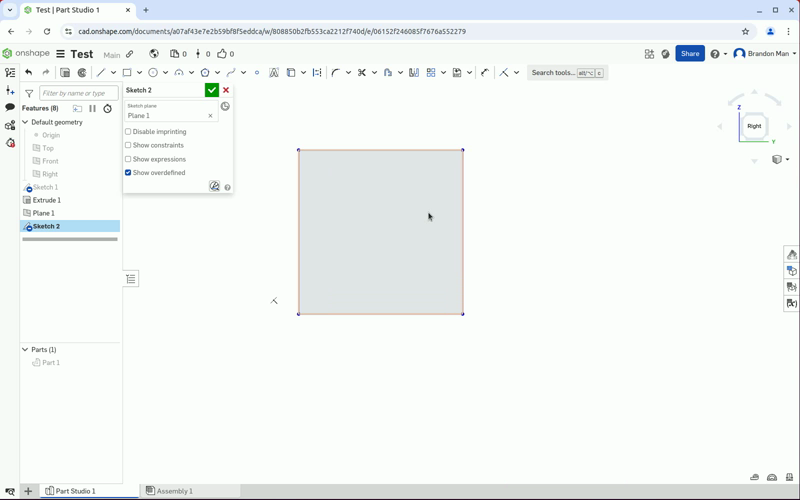
scroll(6)
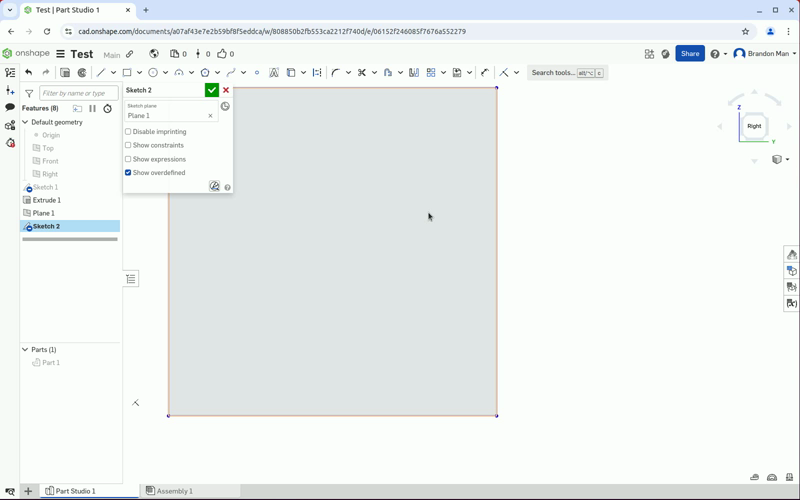
click(428, 212)
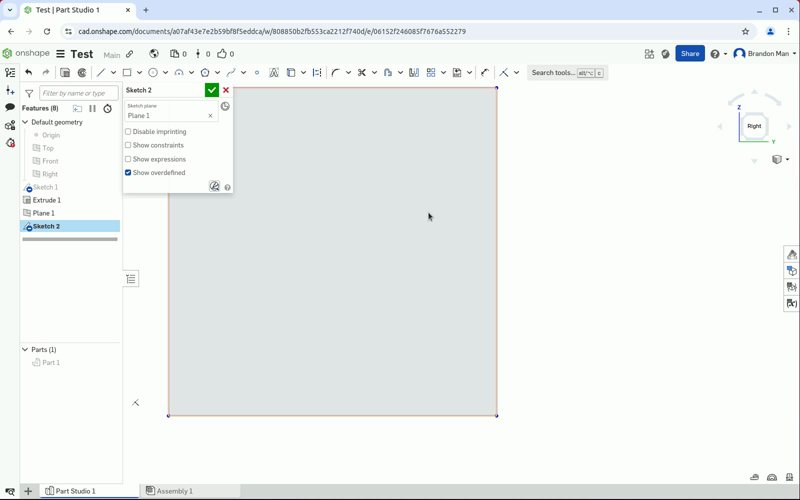
scroll(-6)
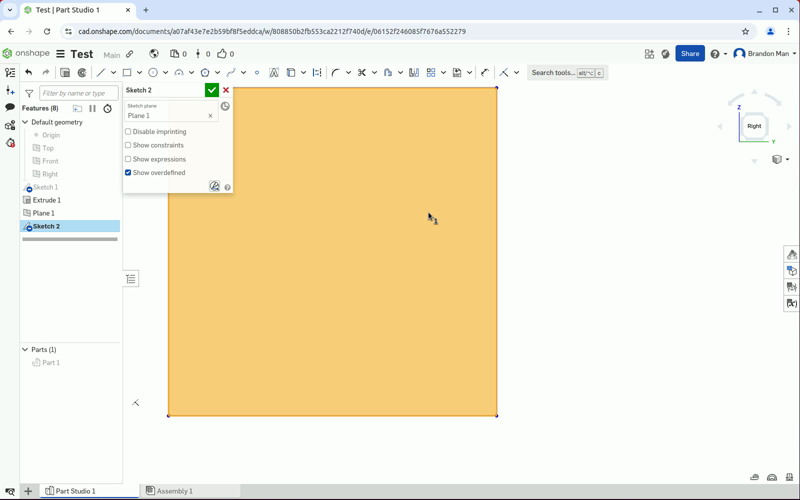
scroll(-6)
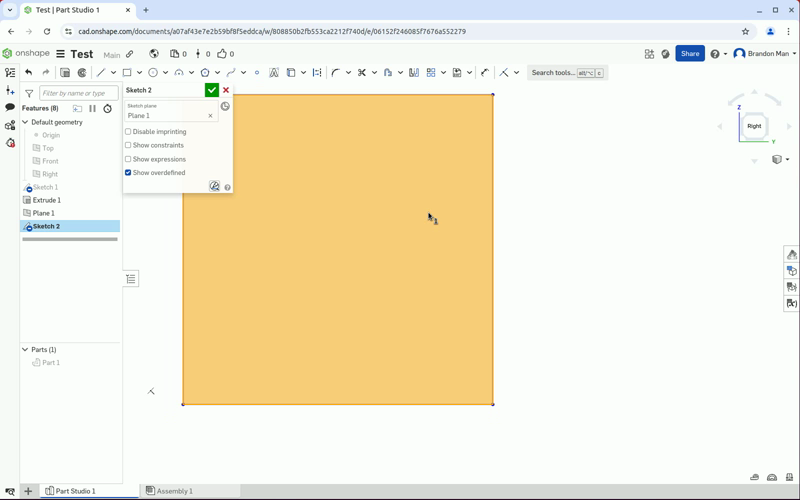
scroll(-6)
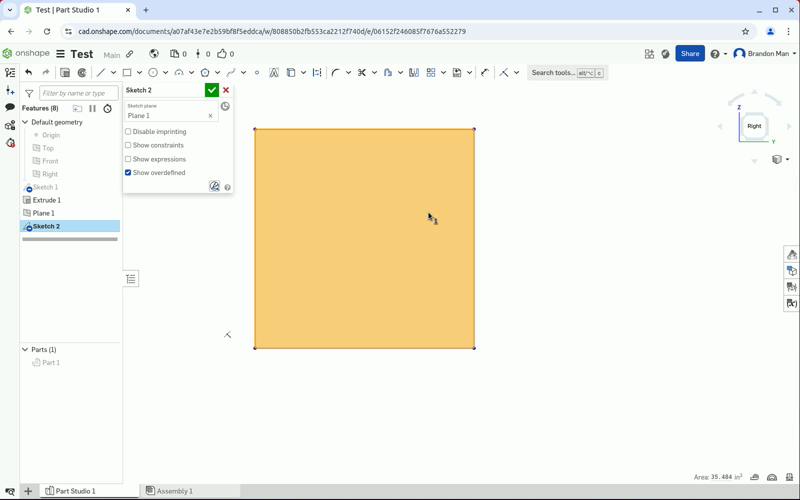
scroll(-6)
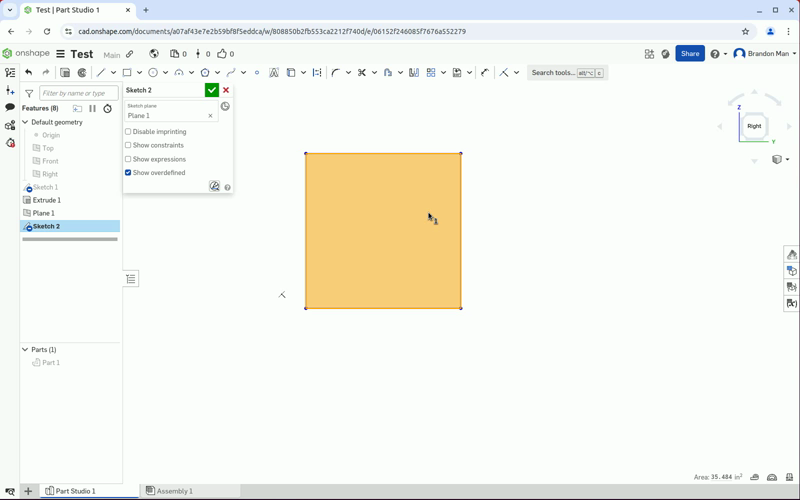
scroll(-6)
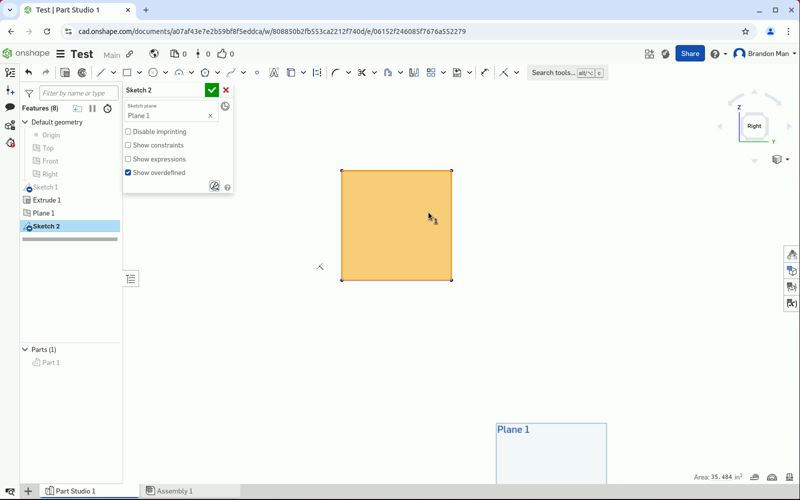
scroll(-6)
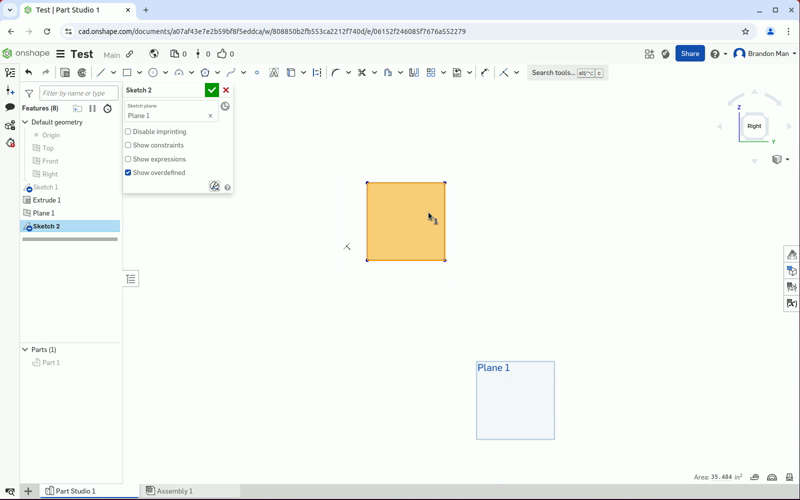
scroll(-6)
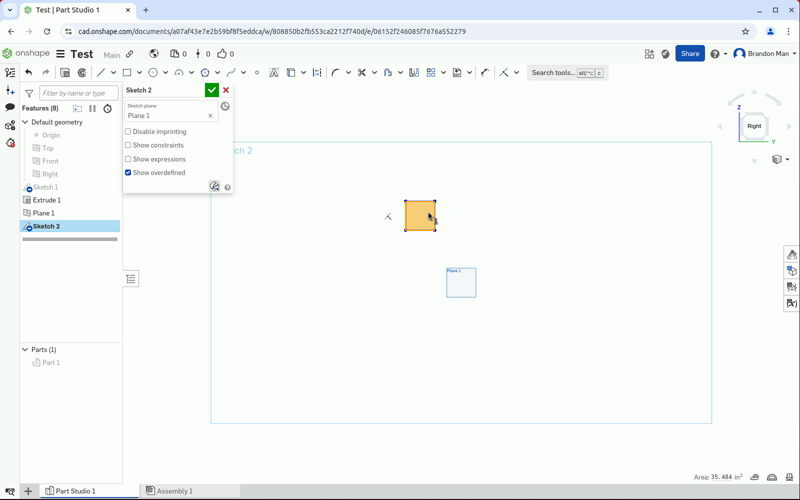
mouse_move(73, 352)
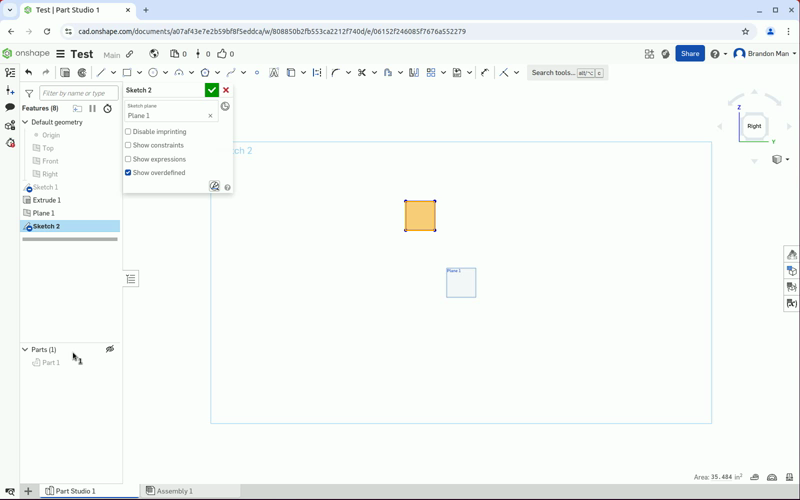
key(shift+y)
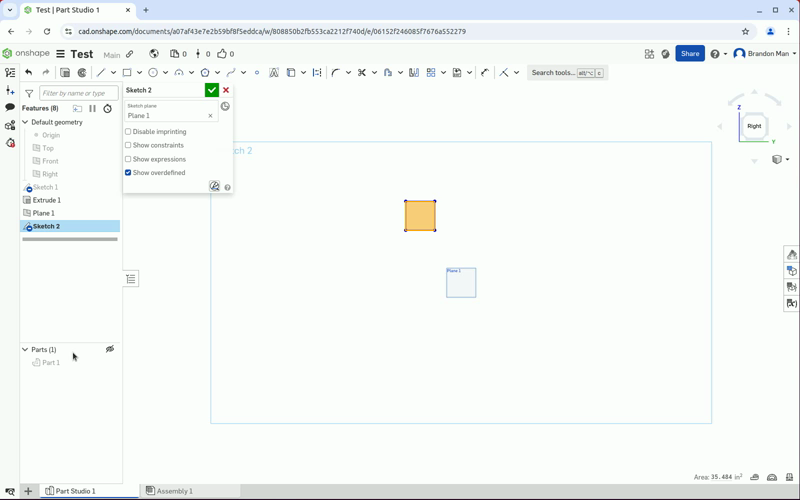
key(shift+e)
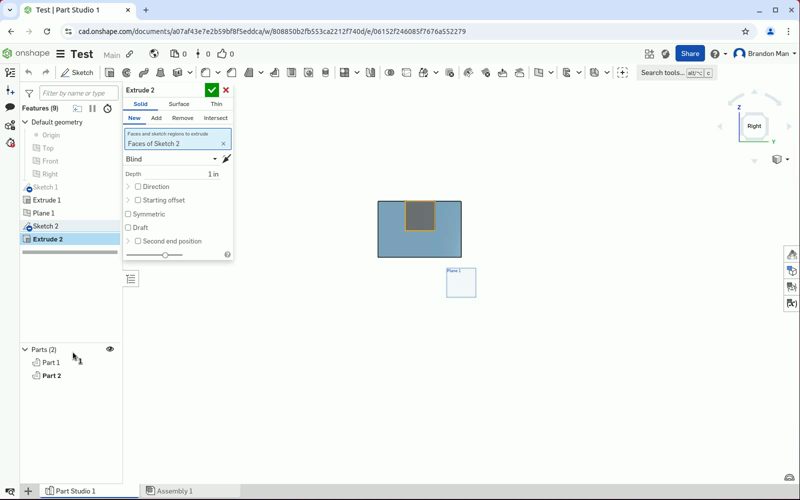
mouse_move(143, 106)
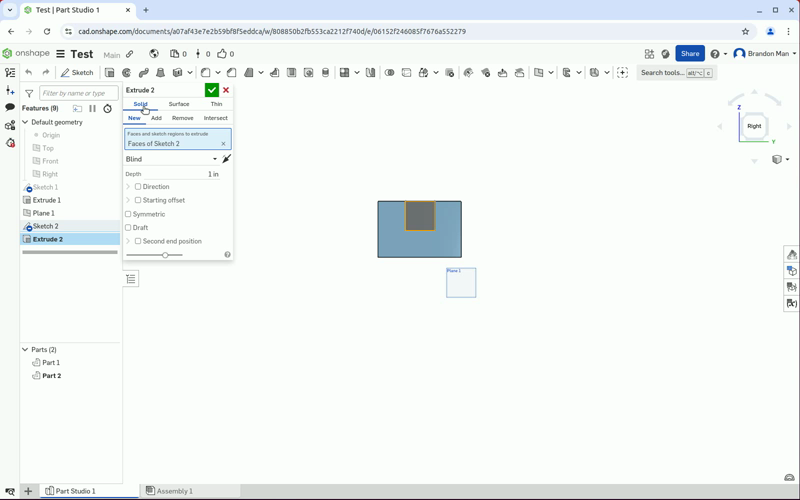
click(143, 106)
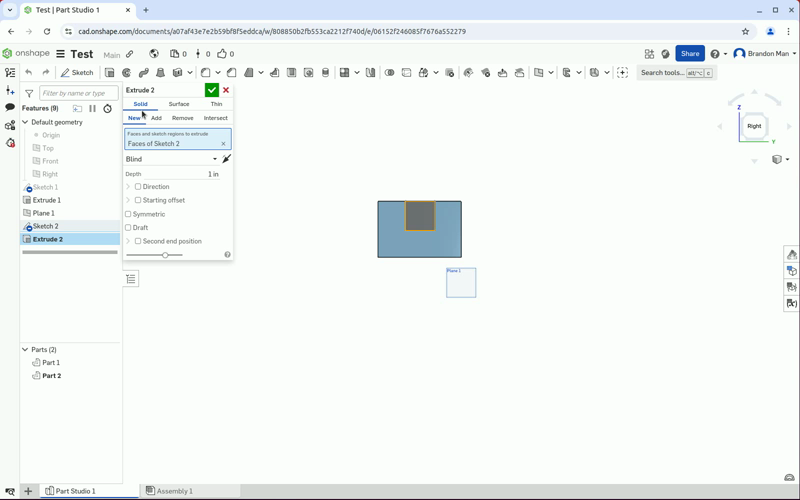
mouse_move(137, 120)
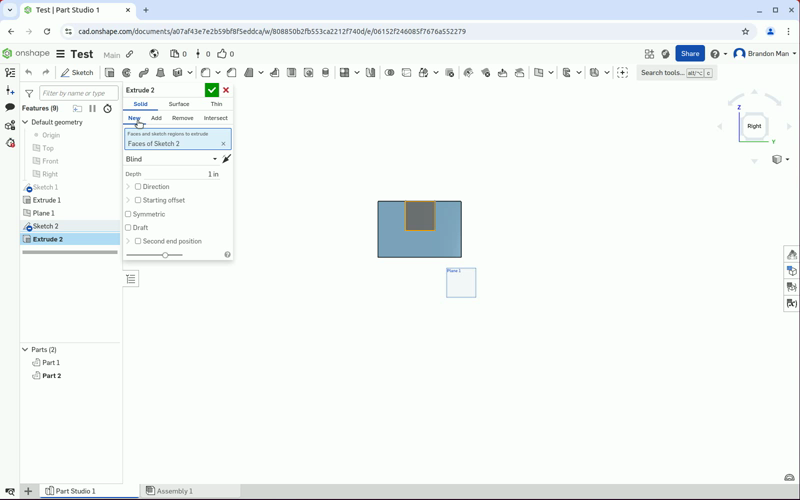
click(137, 120)
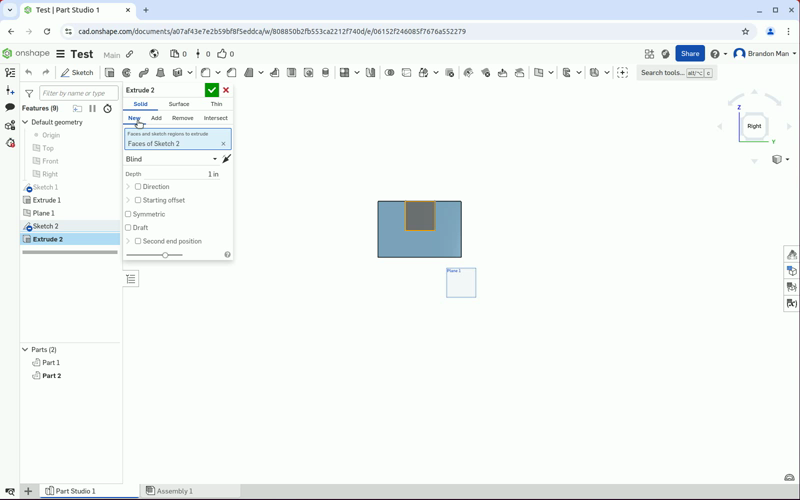
key(tab, 4)
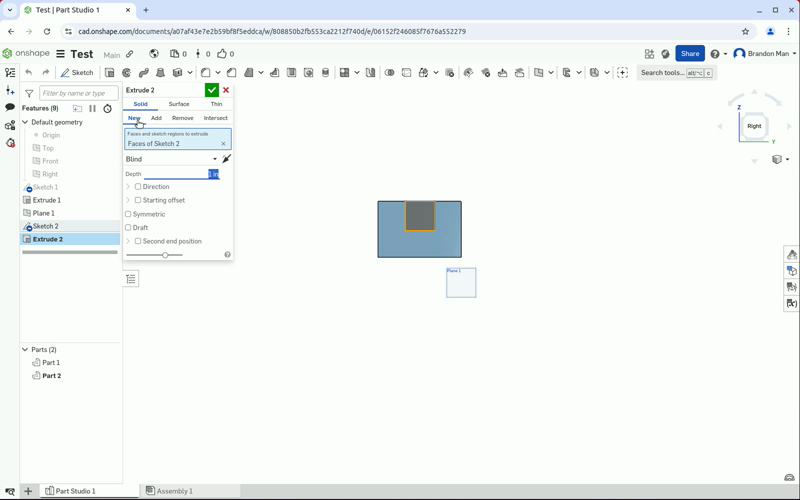
text(17.09)
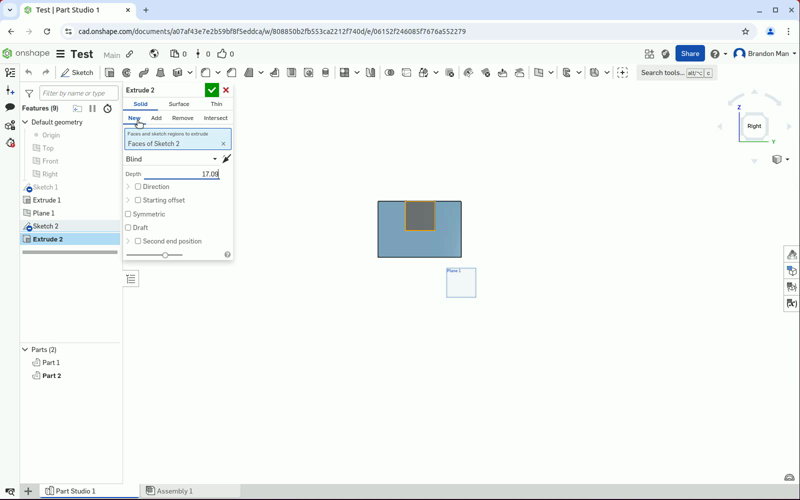
key(enter)
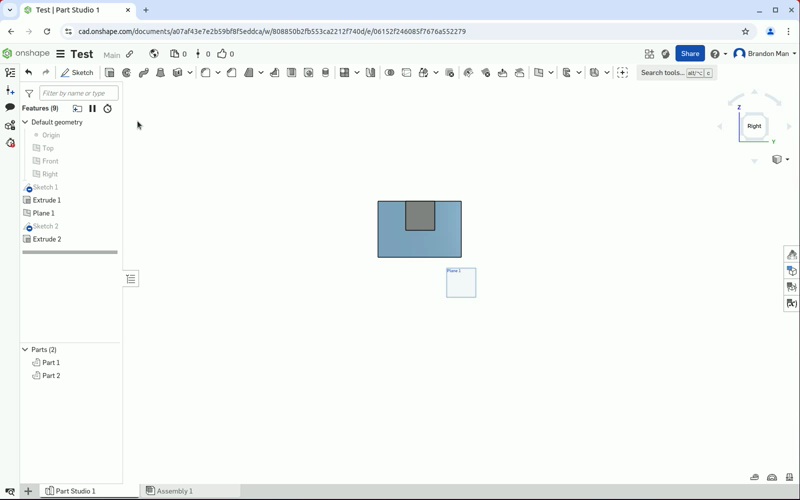
key(shift+h)
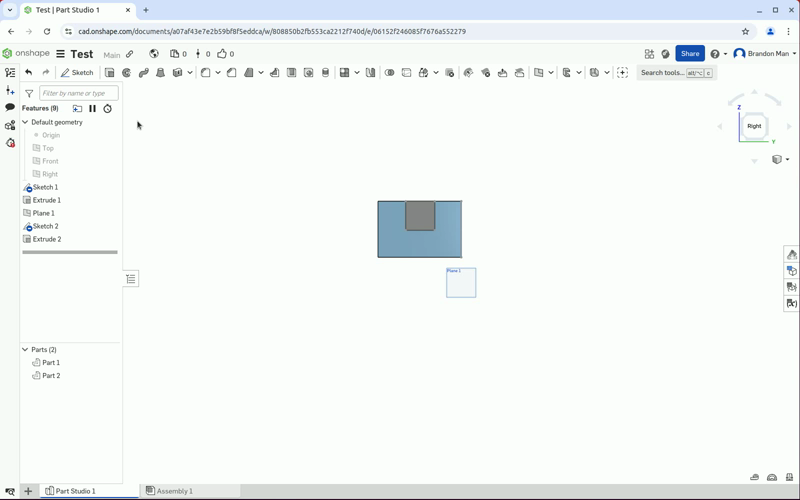
key(shift+h)
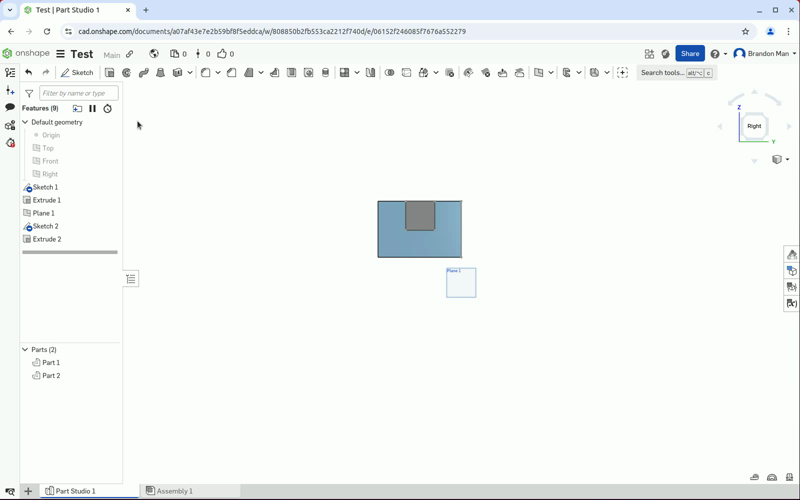
key(shift+7)
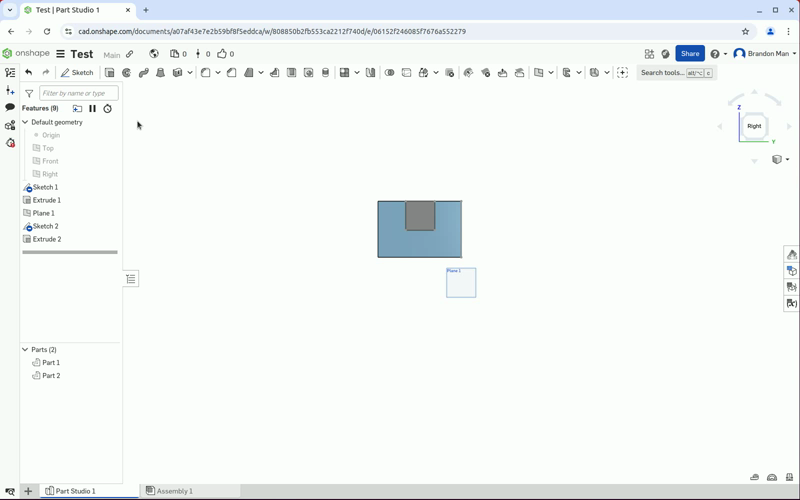
key(right, 2)
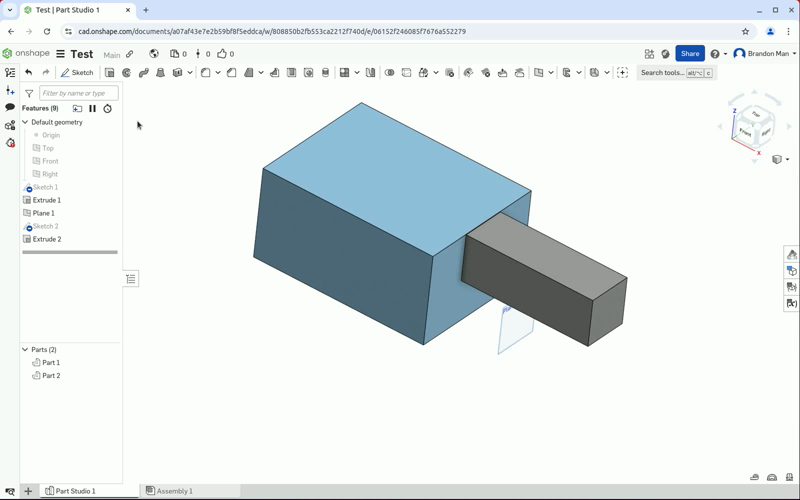
key(down, 2)
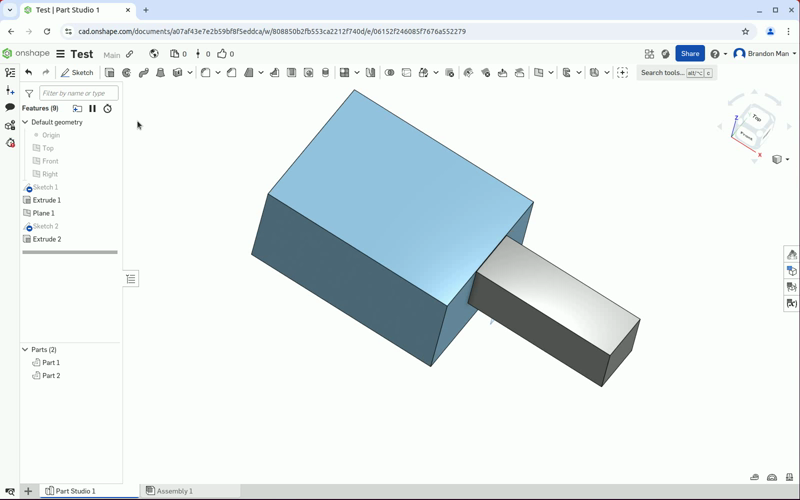
key(up, 2)
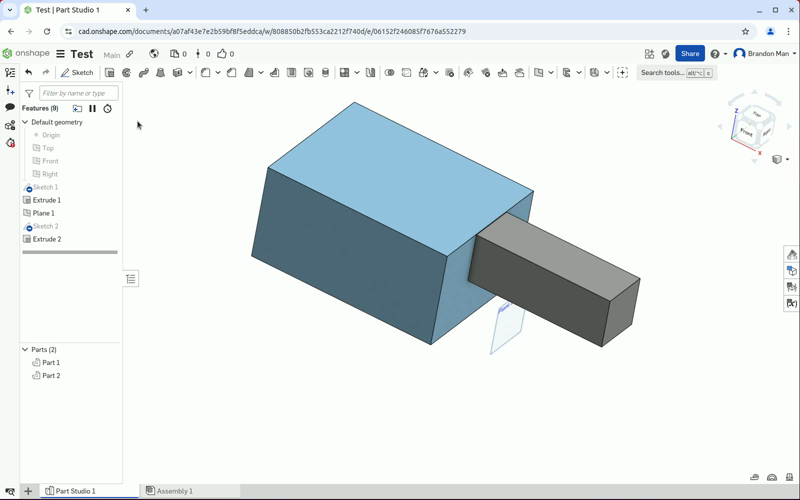
key(left, 2)
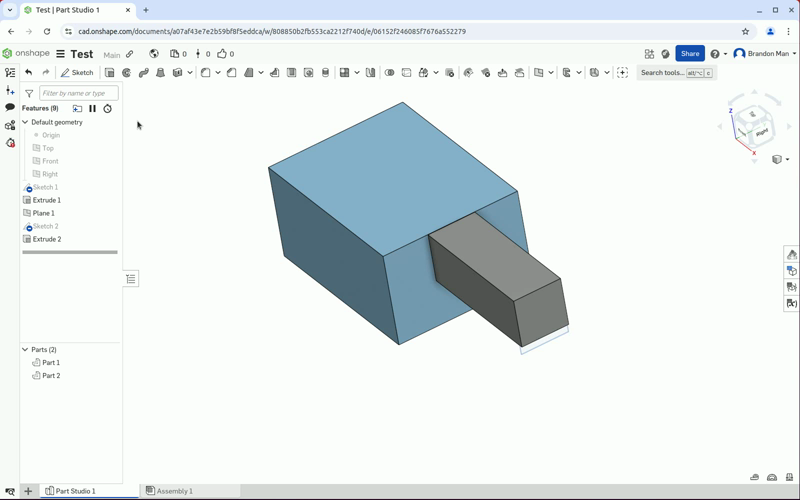
mouse_move(73, 189)
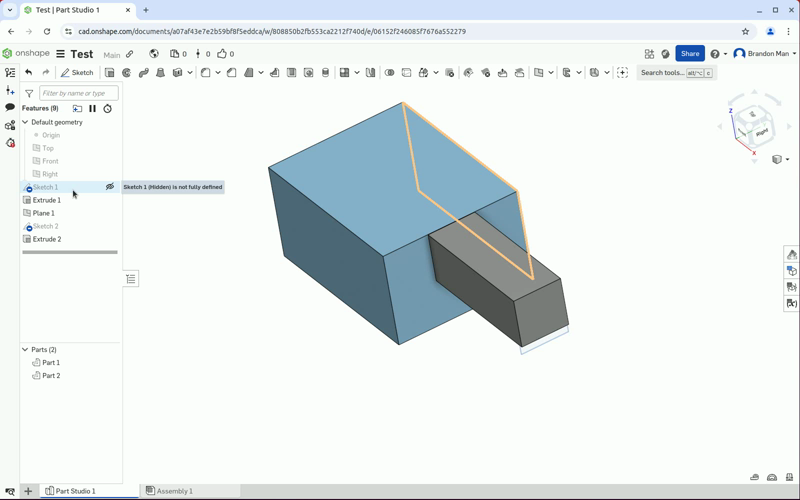
click(73, 189)